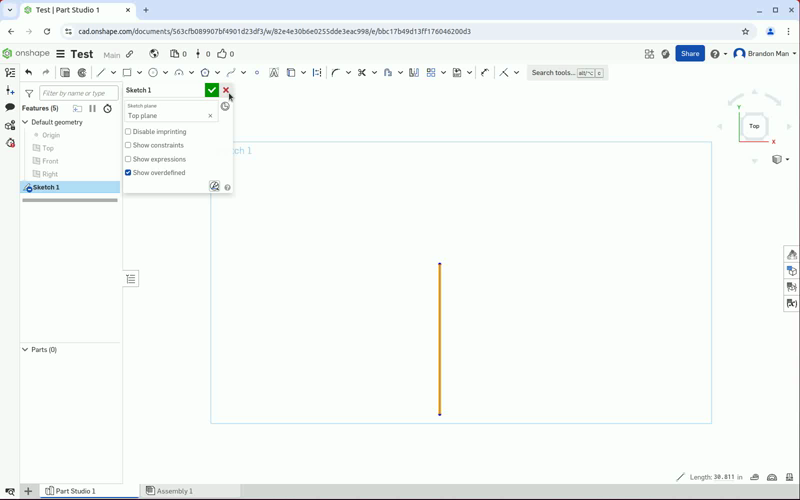
key(shift+h)
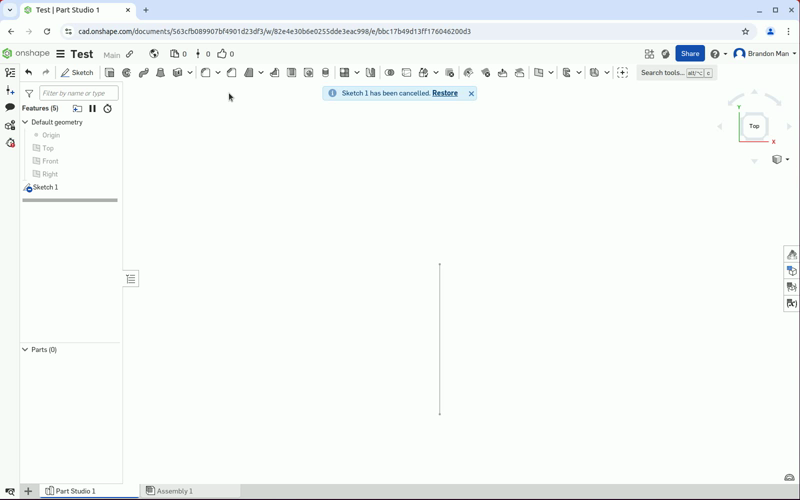
mouse_move(73, 352)
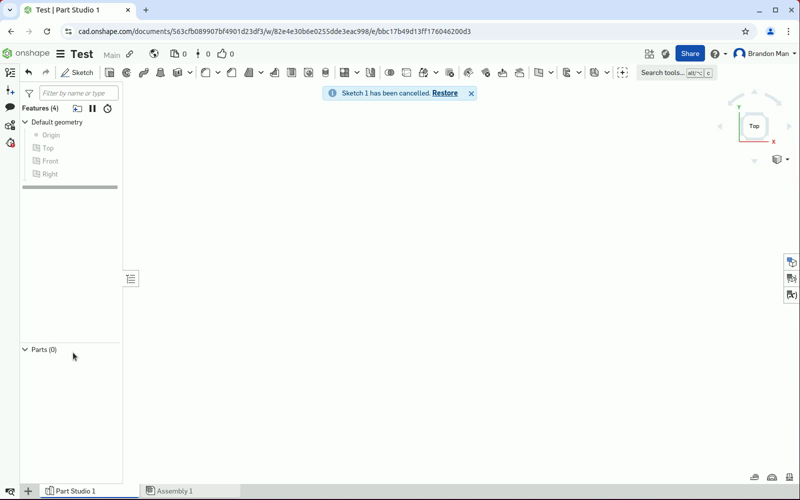
key(y)
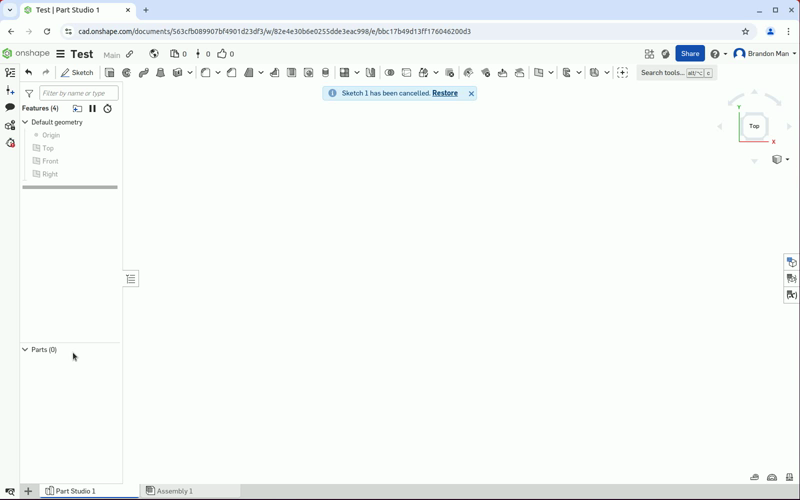
key(shift+p)
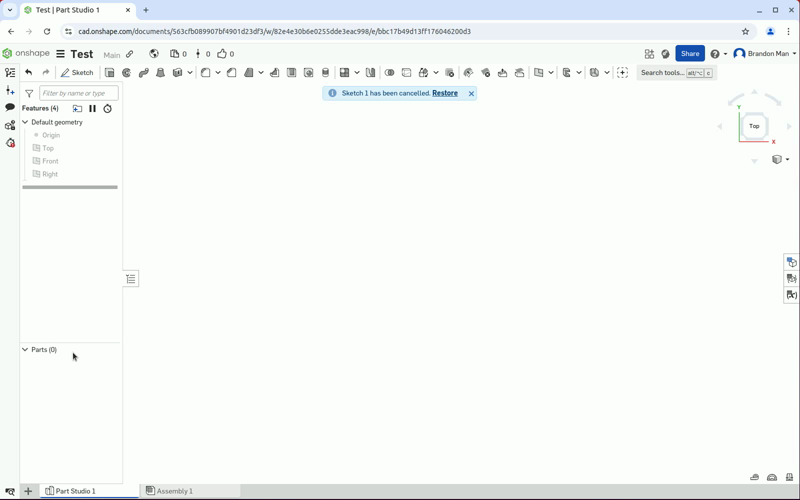
key(space)
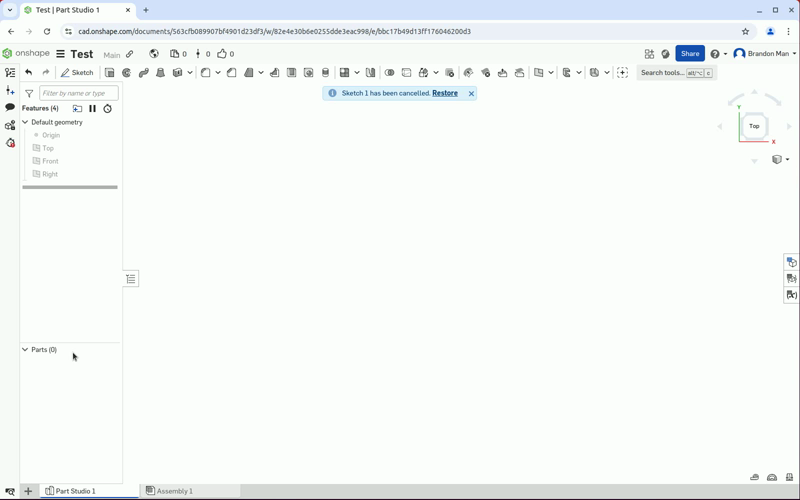
key_down(shift)
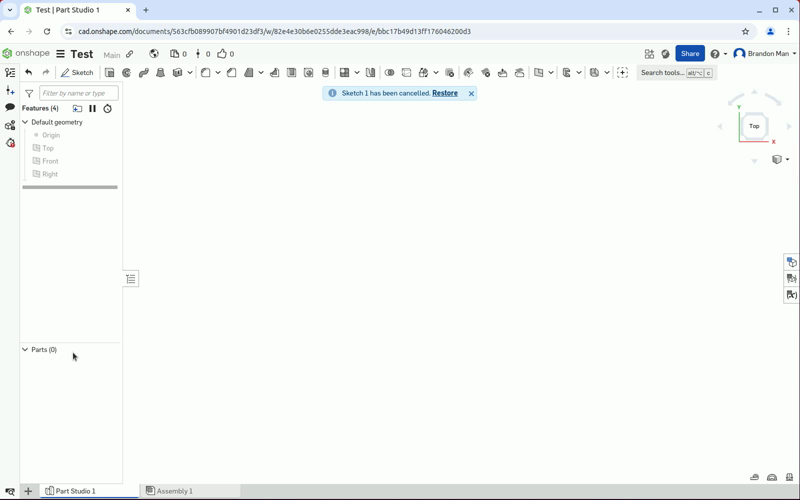
key(up)
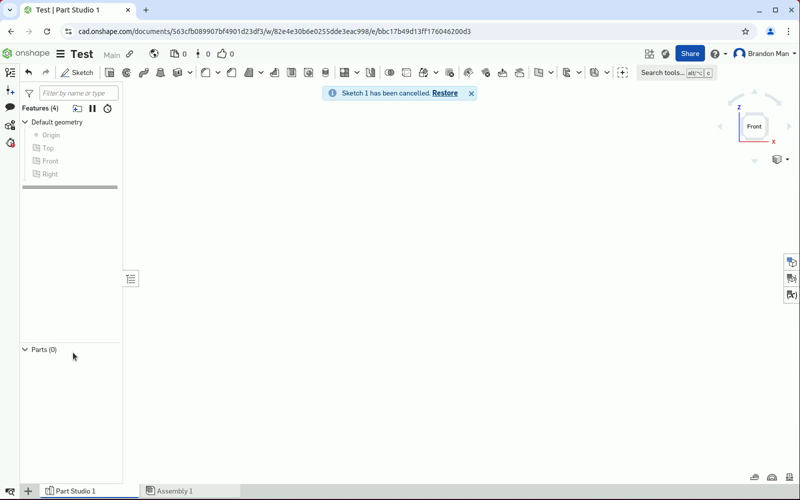
key_up(shift)
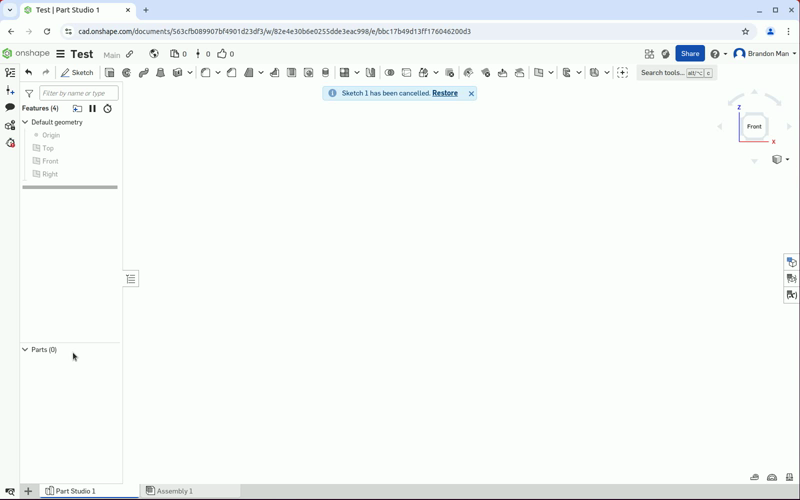
mouse_move(73, 352)
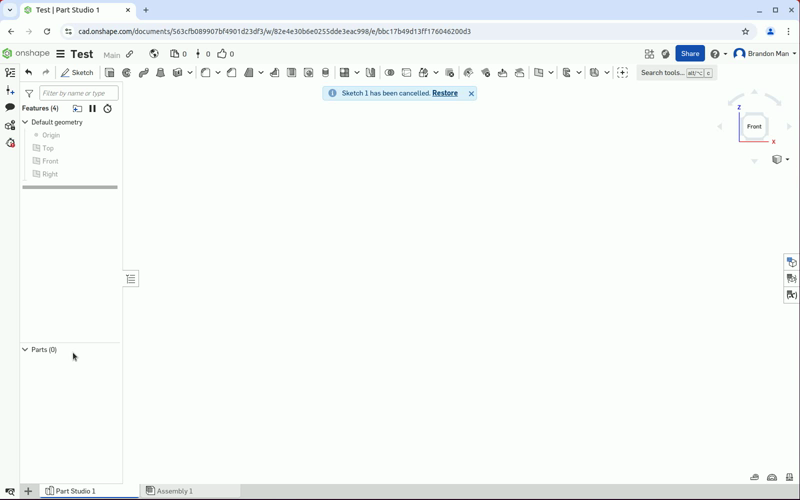
key(shift+y)
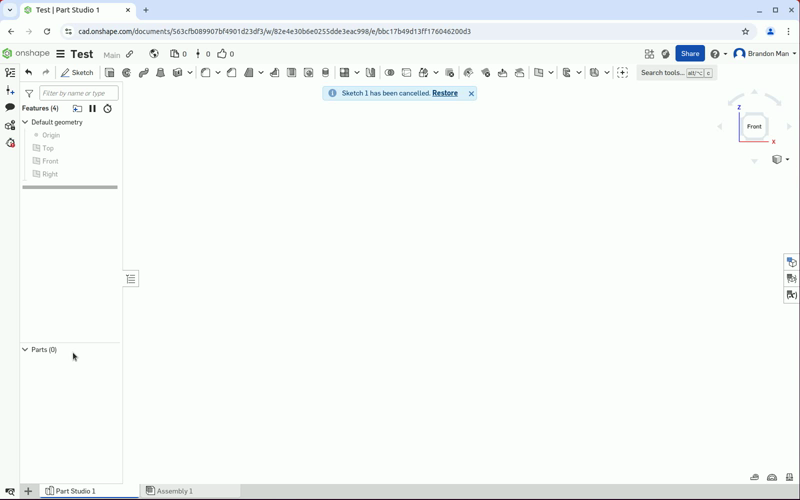
key(shift+s)
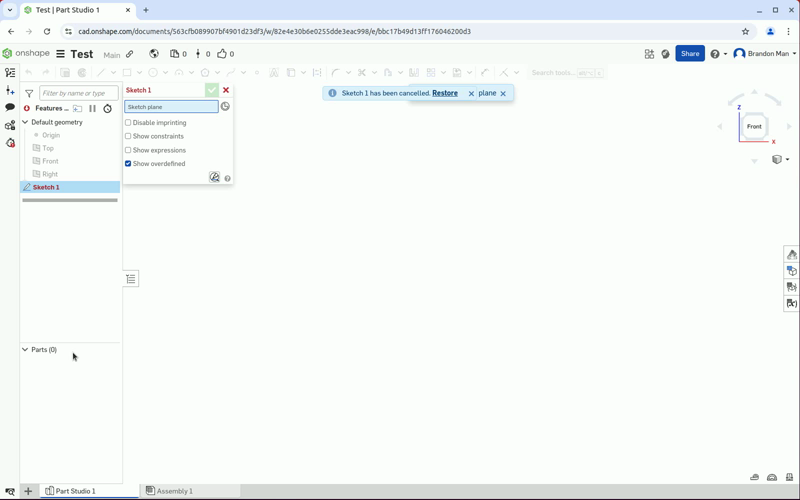
mouse_move(73, 163)
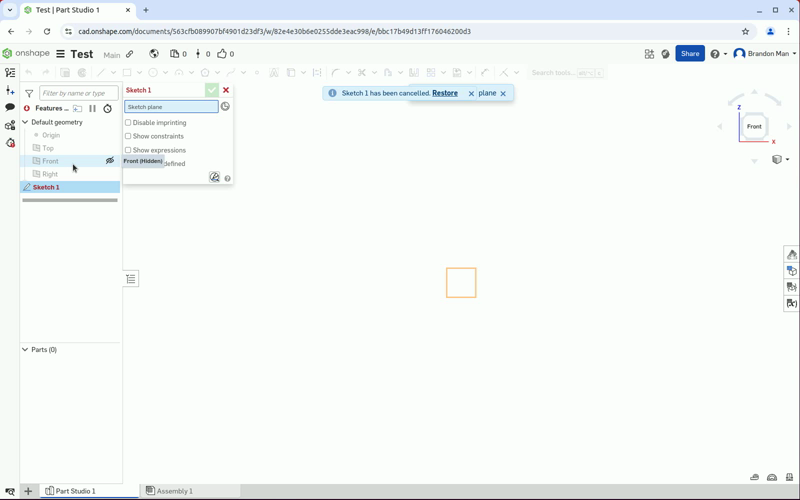
click(73, 163)
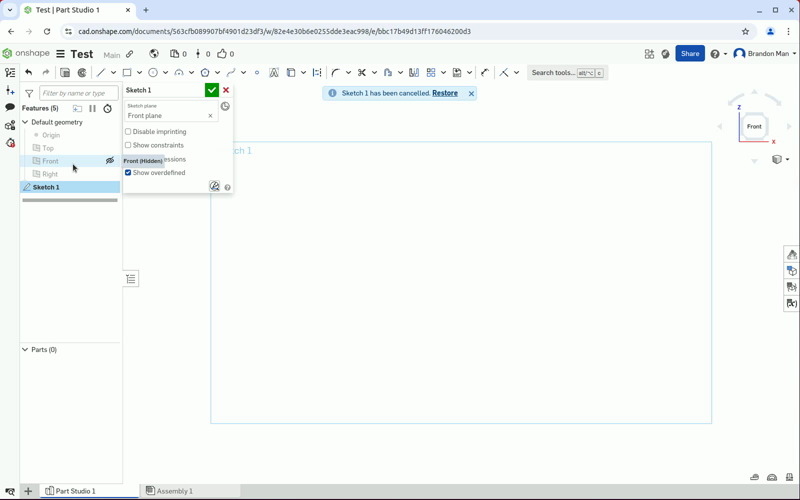
mouse_move(73, 352)
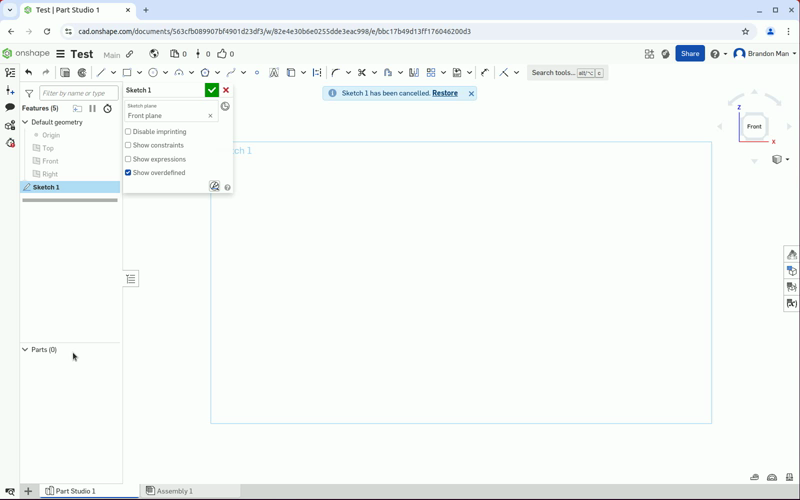
key(y)
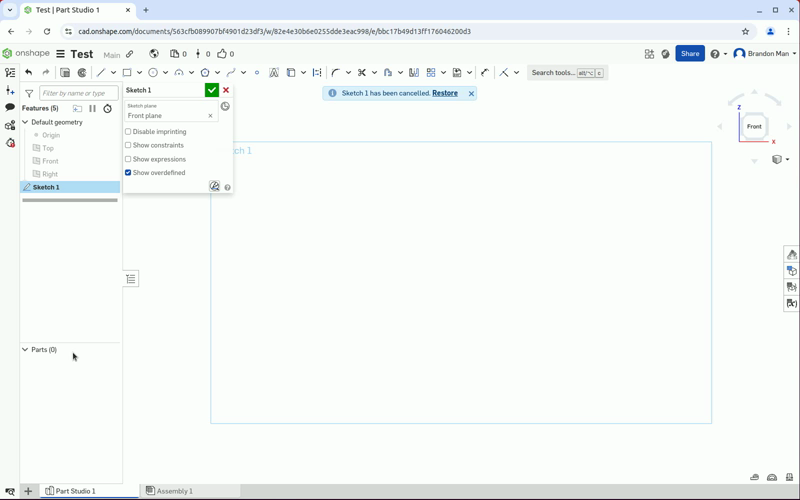
key(l)
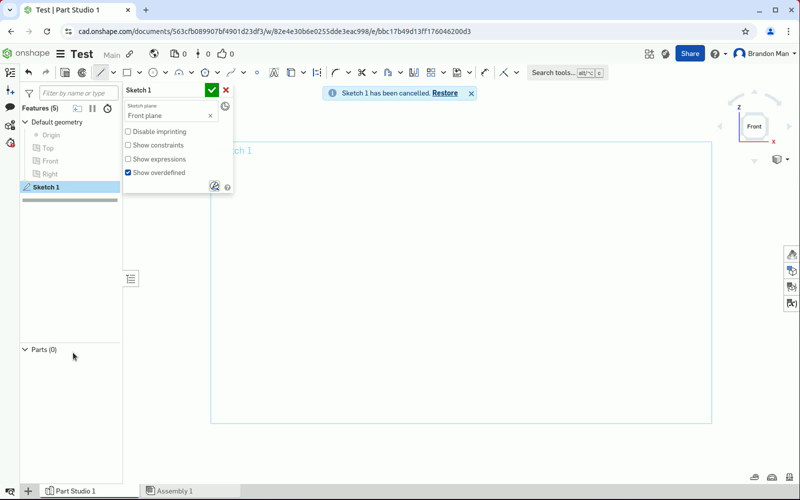
key_down(shift)
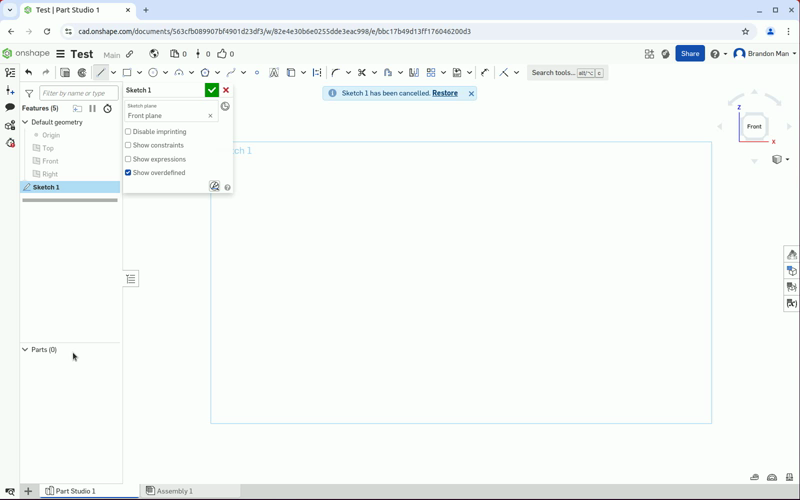
mouse_move(460, 282)
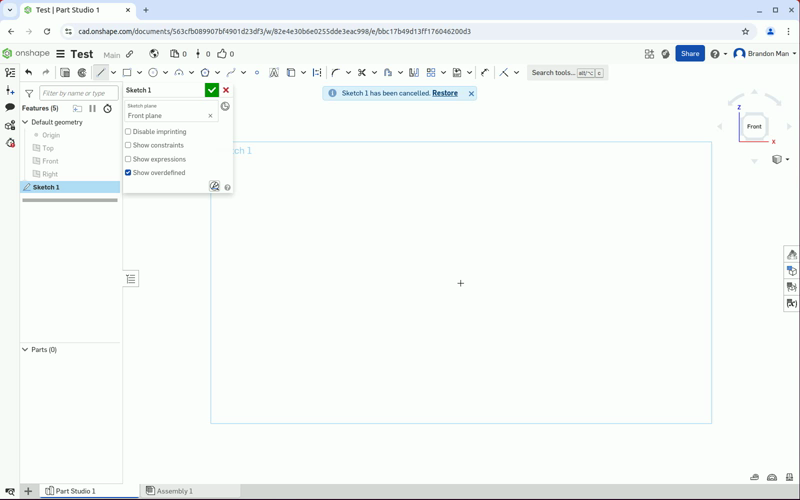
click(460, 282)
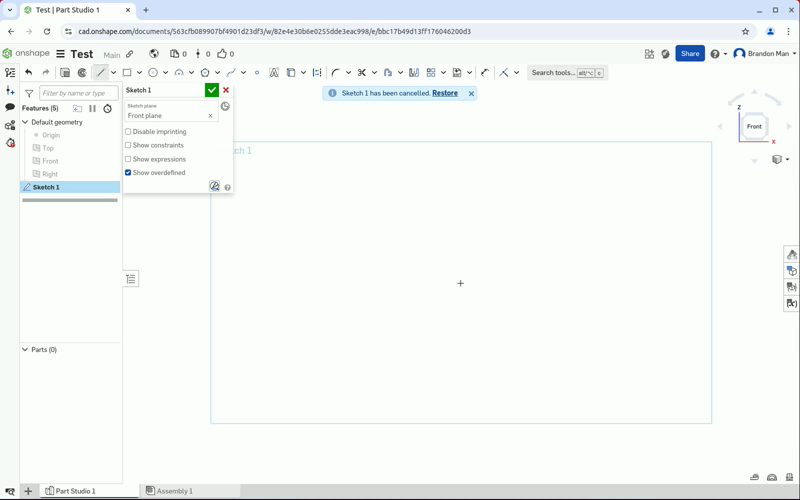
key_up(shift)
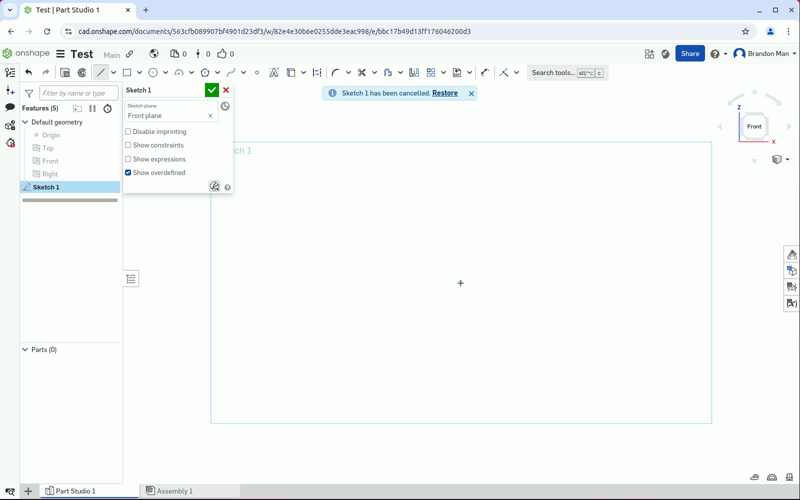
key_down(shift)
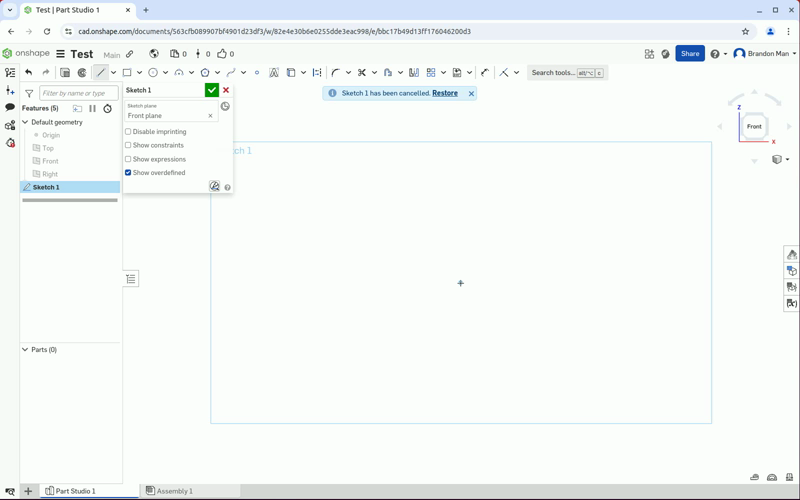
mouse_move(573, 282)
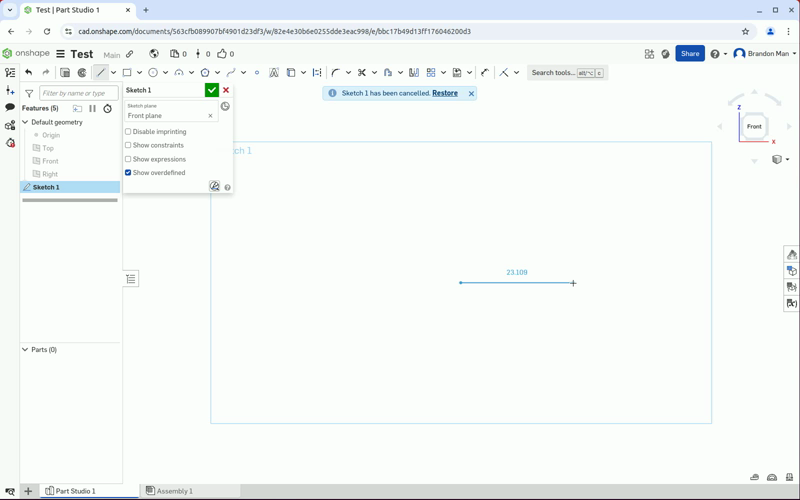
click(573, 282)
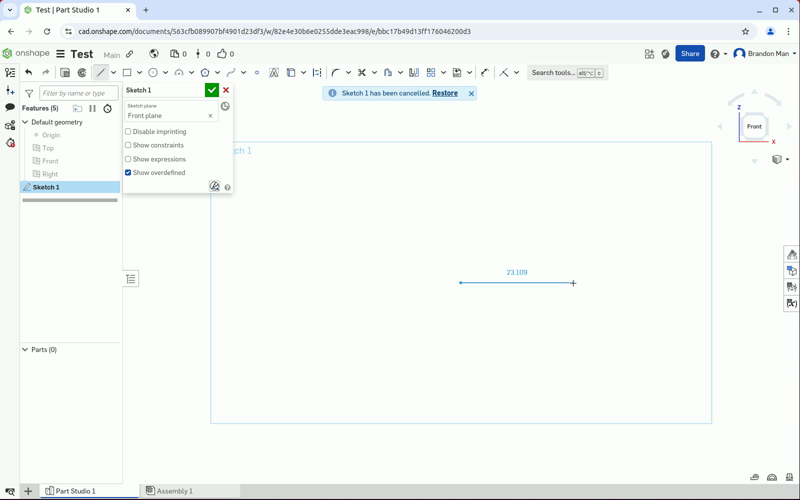
key_up(shift)
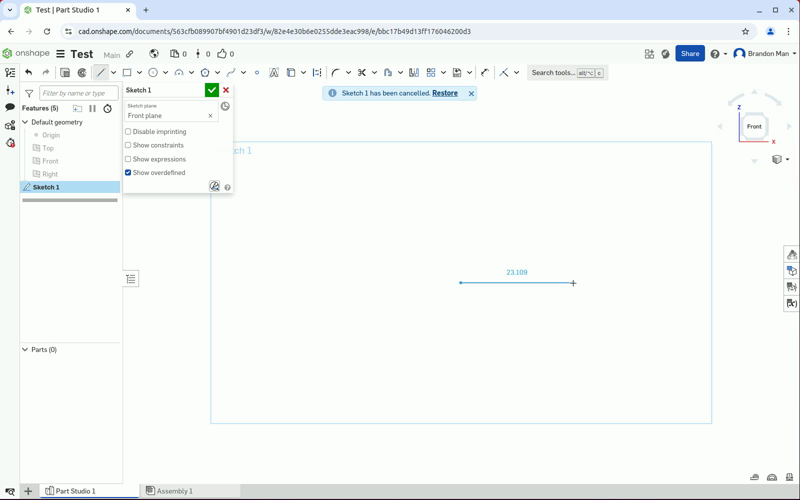
key_down(shift)
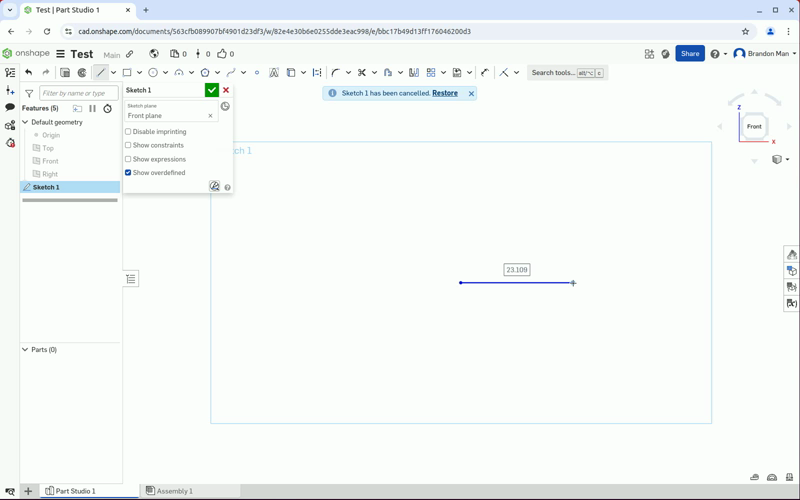
mouse_move(573, 170)
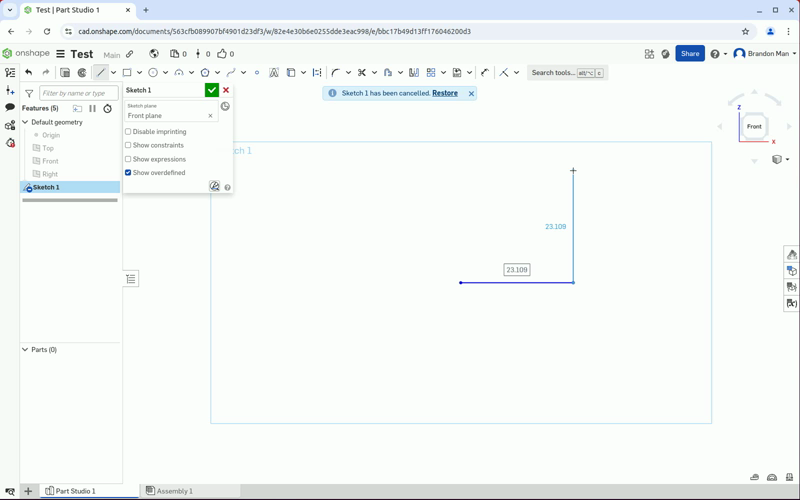
click(573, 170)
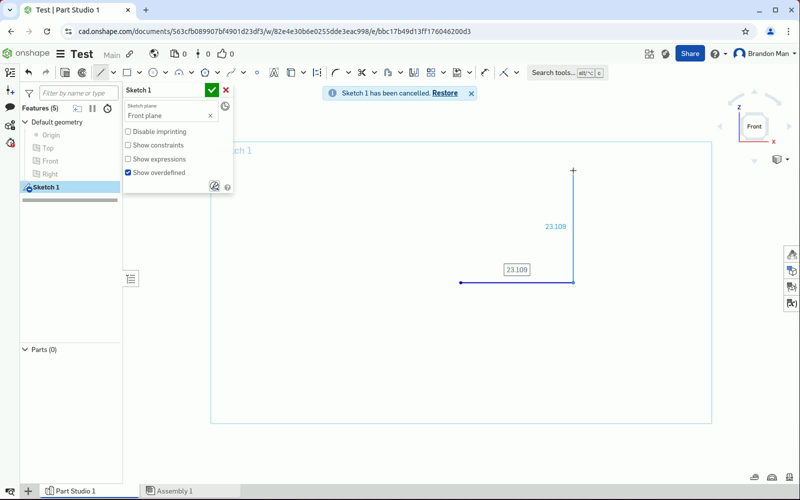
key_up(shift)
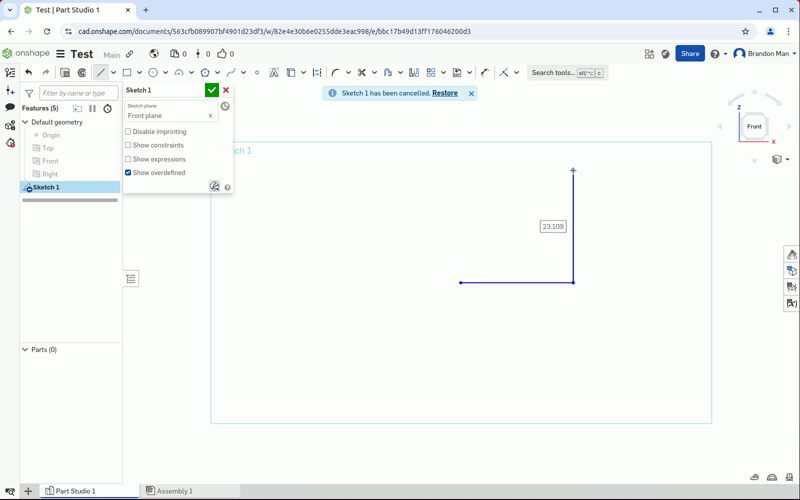
key_down(shift)
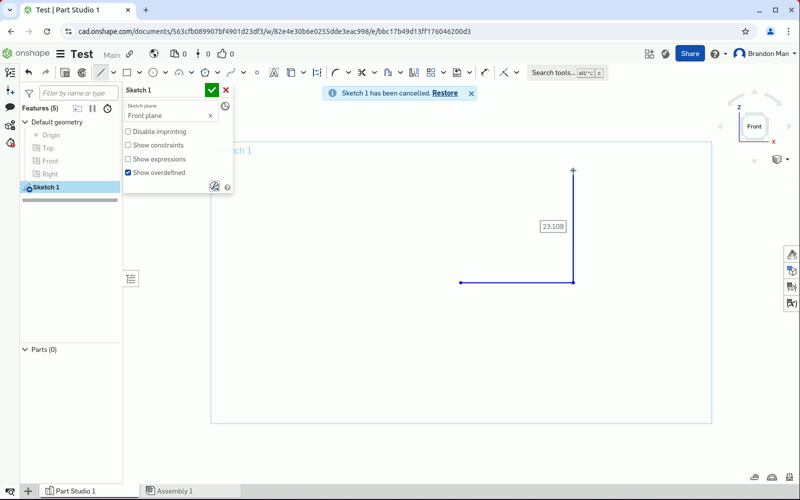
mouse_move(460, 170)
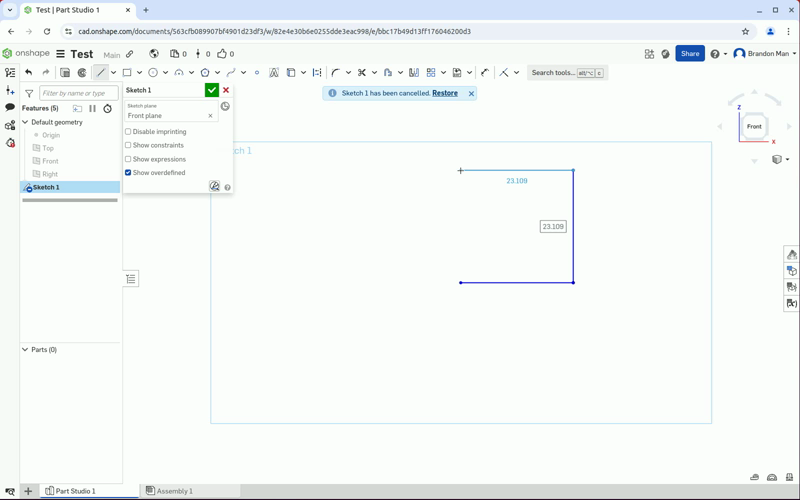
click(460, 170)
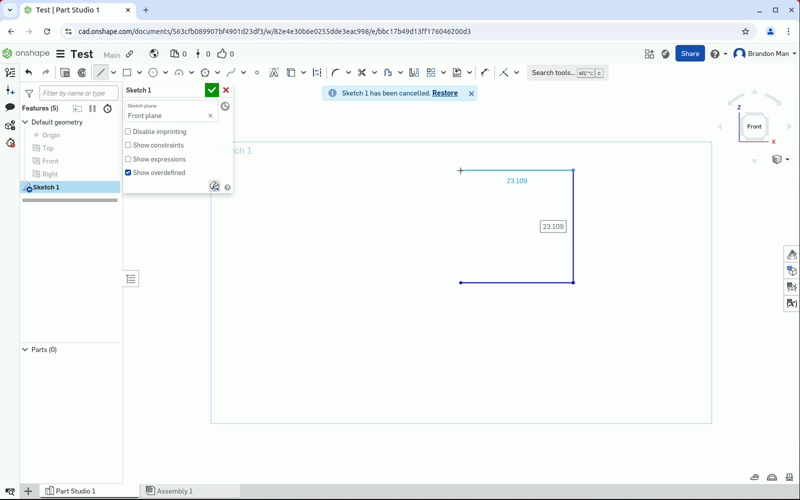
key_up(shift)
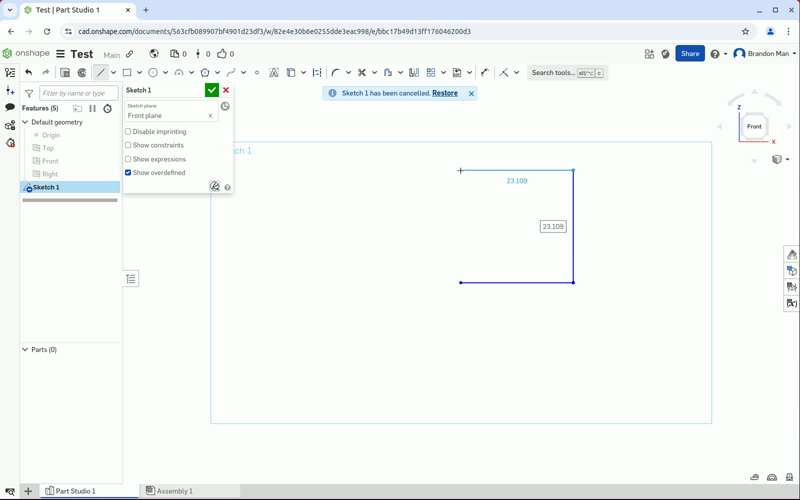
key_down(shift)
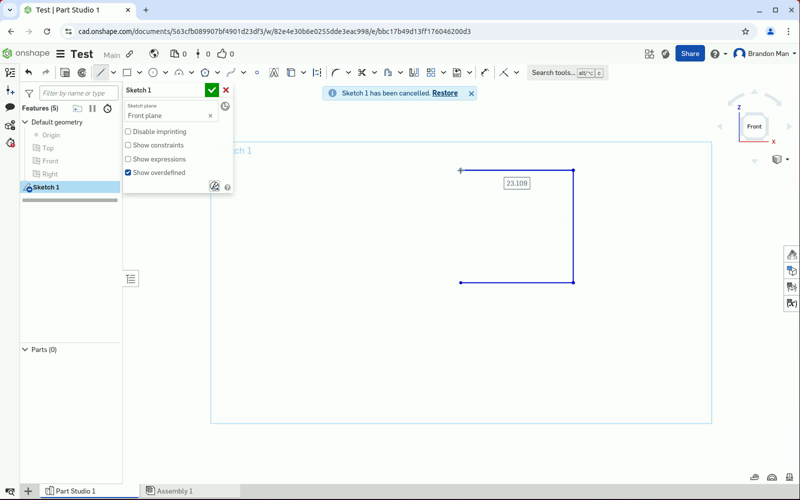
mouse_move(460, 282)
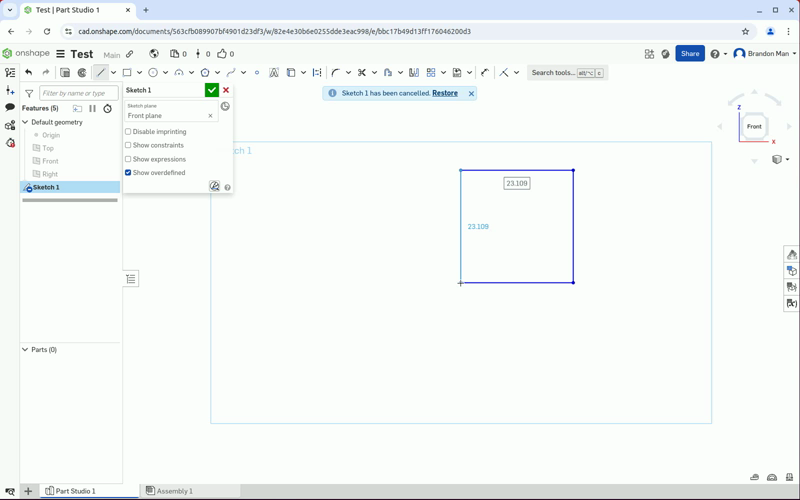
key_up(shift)
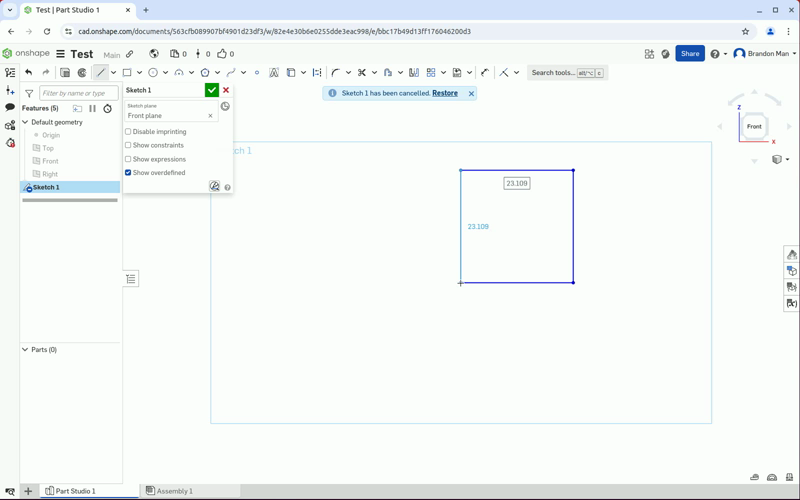
click(460, 282)
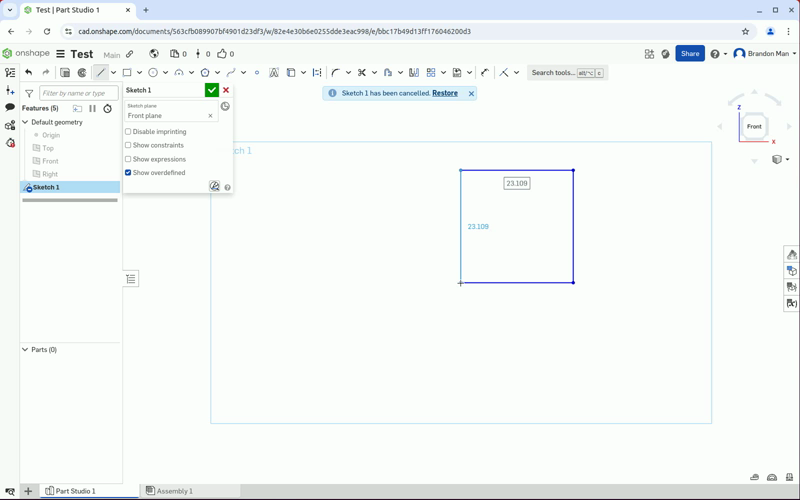
key(esc)
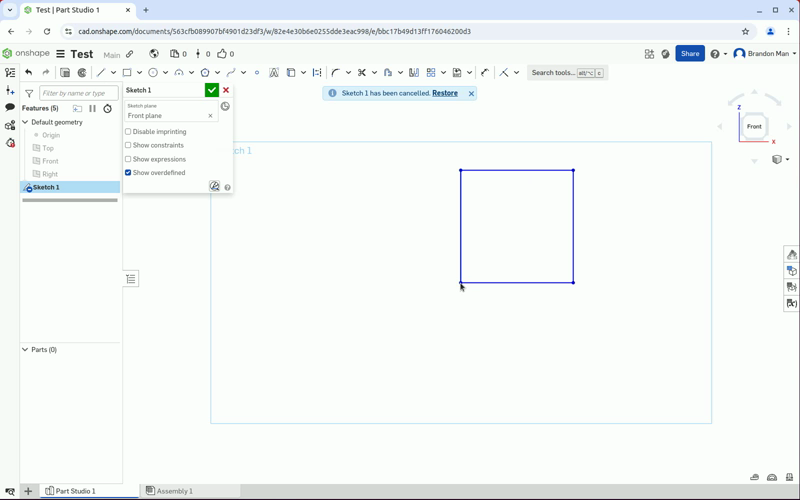
mouse_move(491, 241)
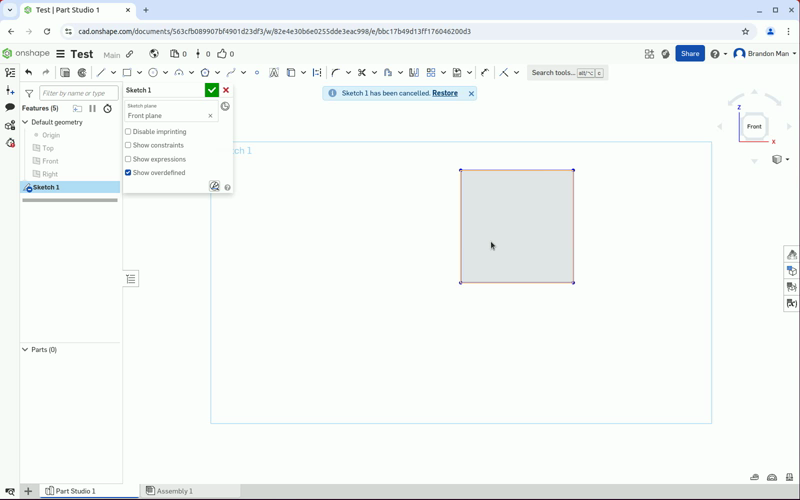
click(491, 241)
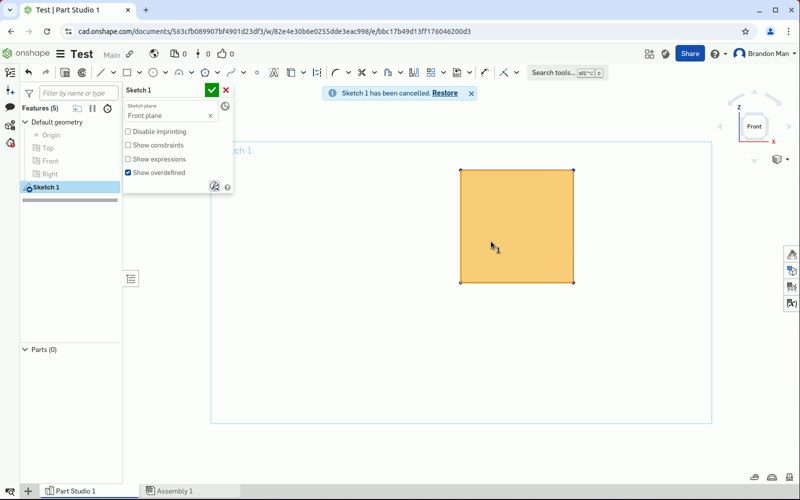
mouse_move(73, 352)
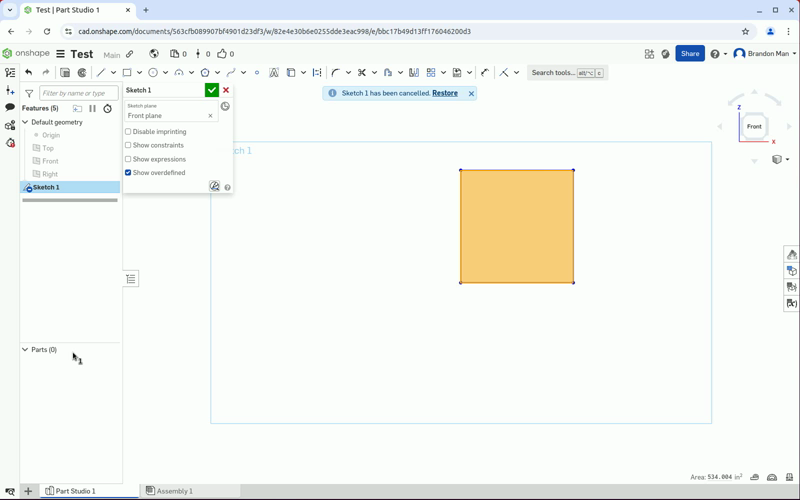
key(shift+y)
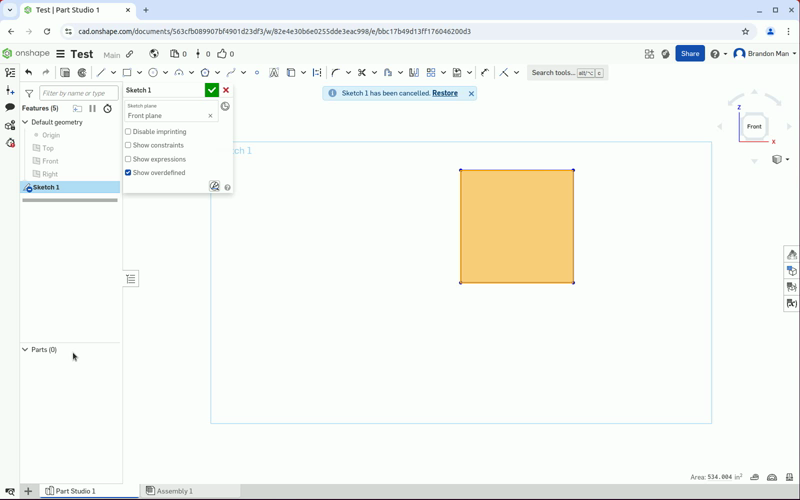
key(shift+e)
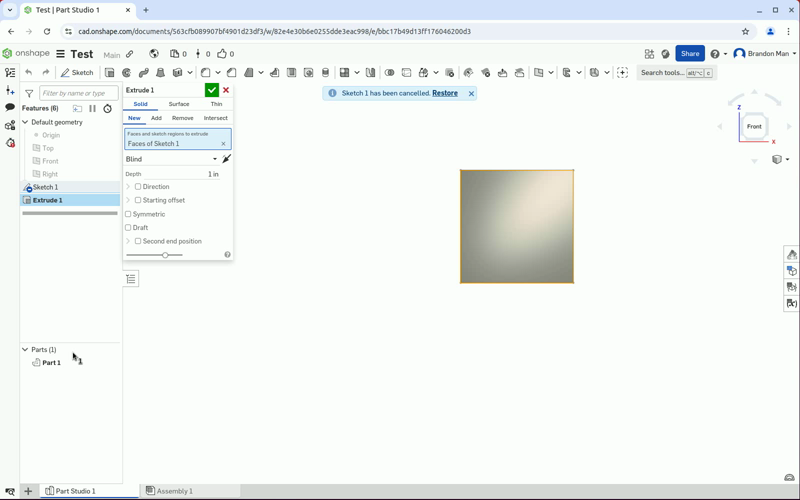
mouse_move(143, 106)
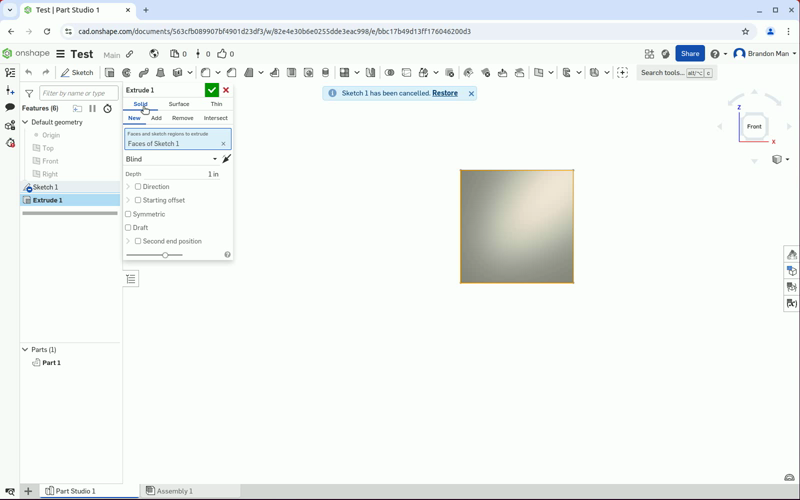
click(143, 106)
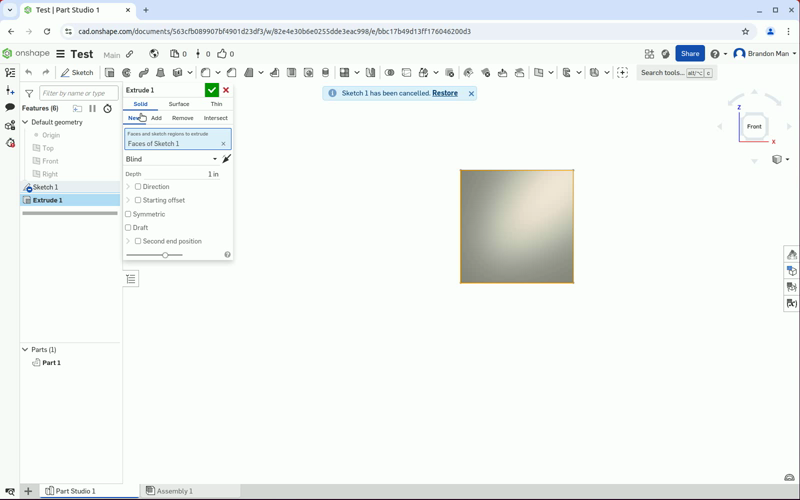
mouse_move(137, 120)
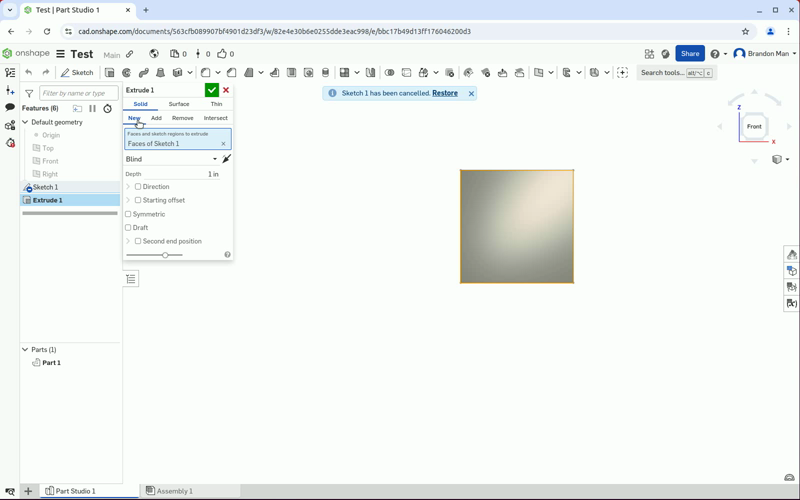
click(137, 120)
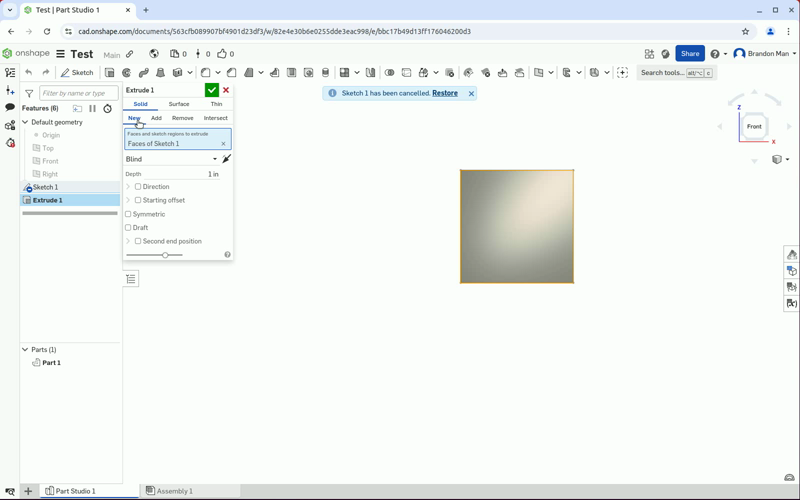
key(tab, 4)
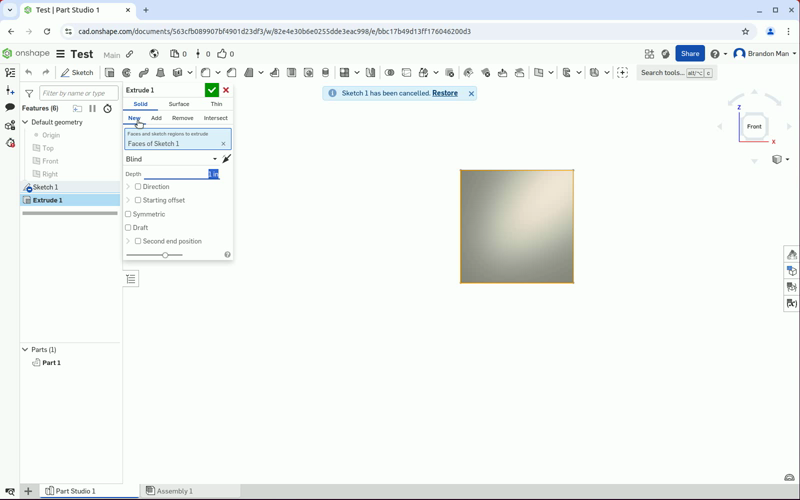
text(23.108)
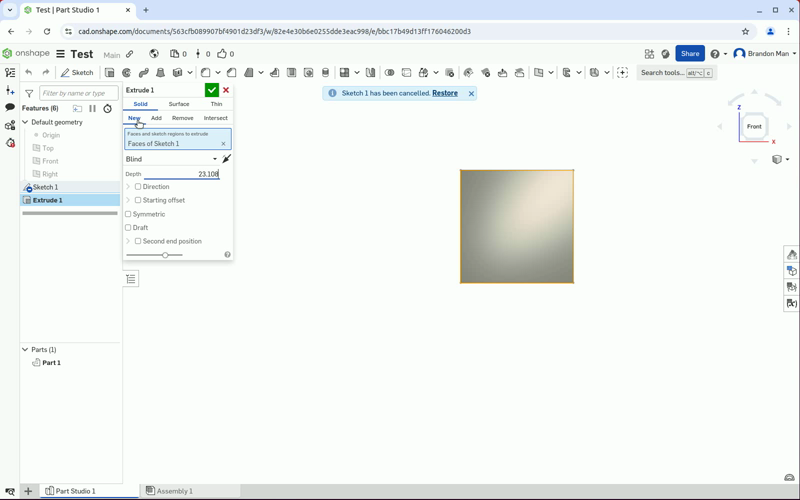
key(enter)
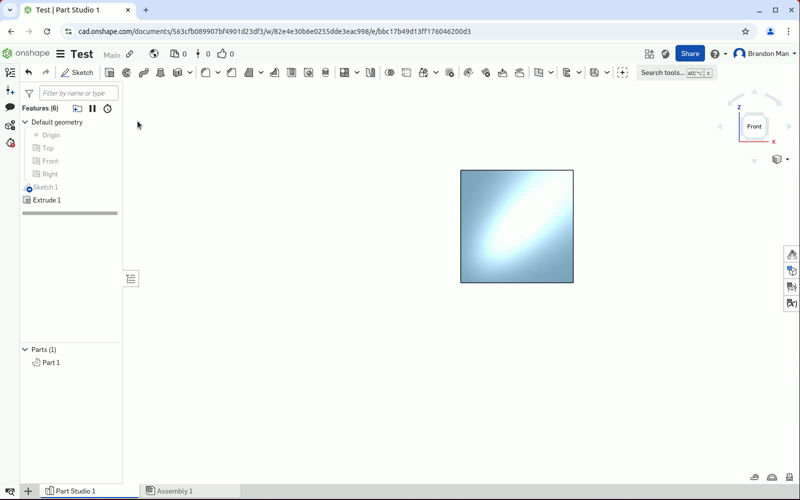
key(shift+h)
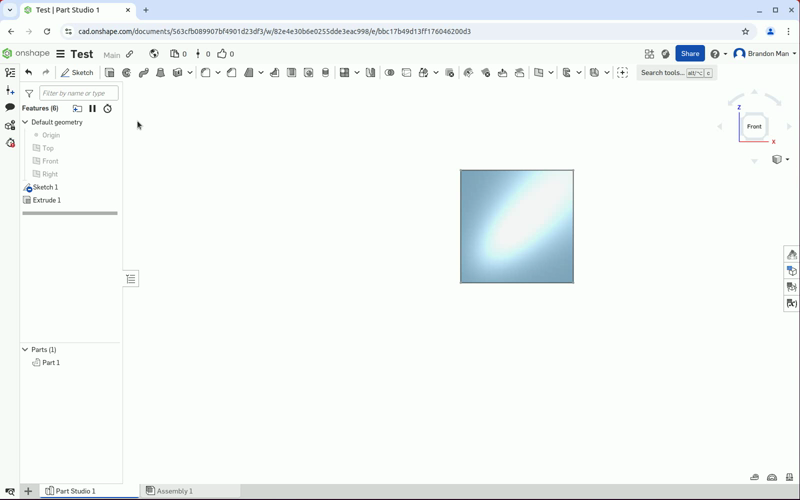
key(shift+h)
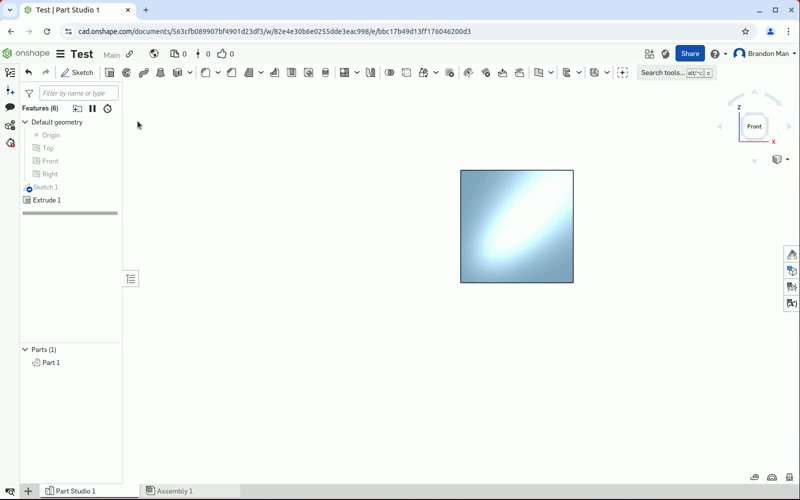
mouse_move(73, 189)
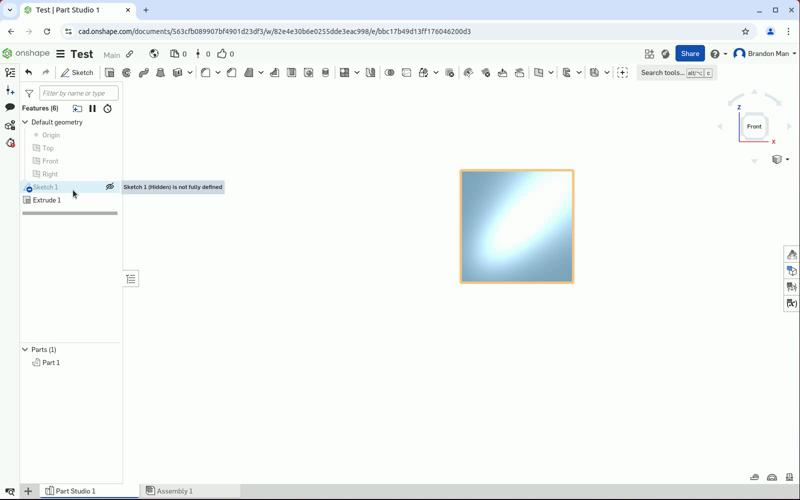
click(73, 189)
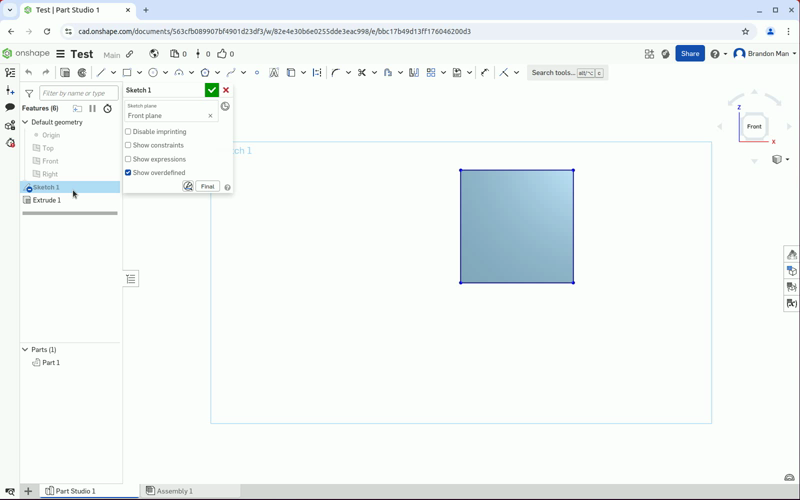
mouse_move(229, 92)
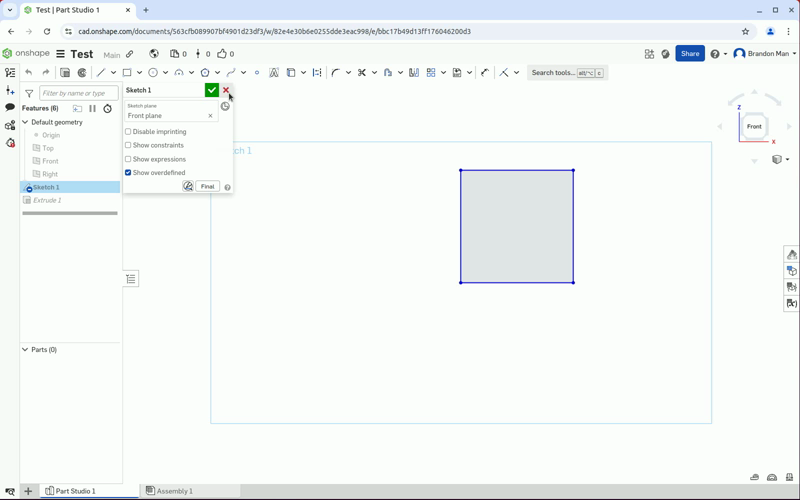
click(229, 92)
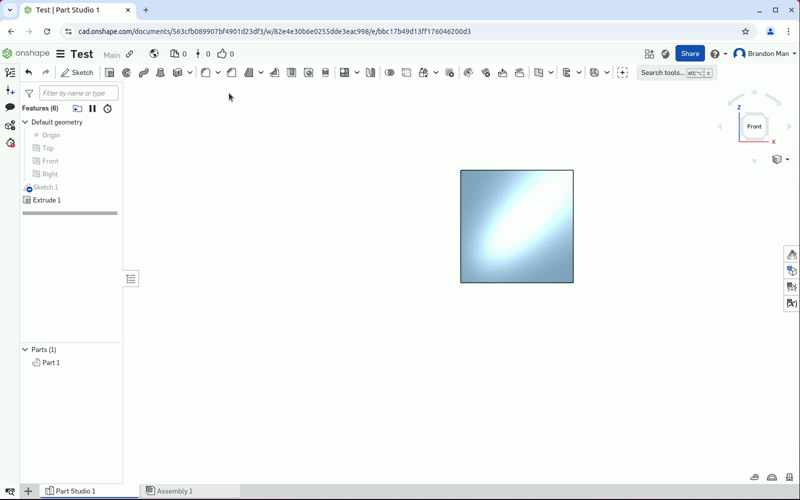
mouse_move(541, 75)
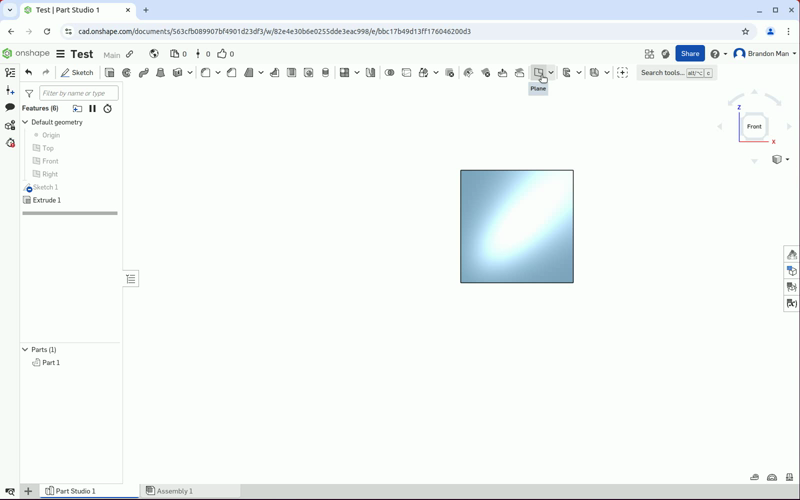
click(541, 75)
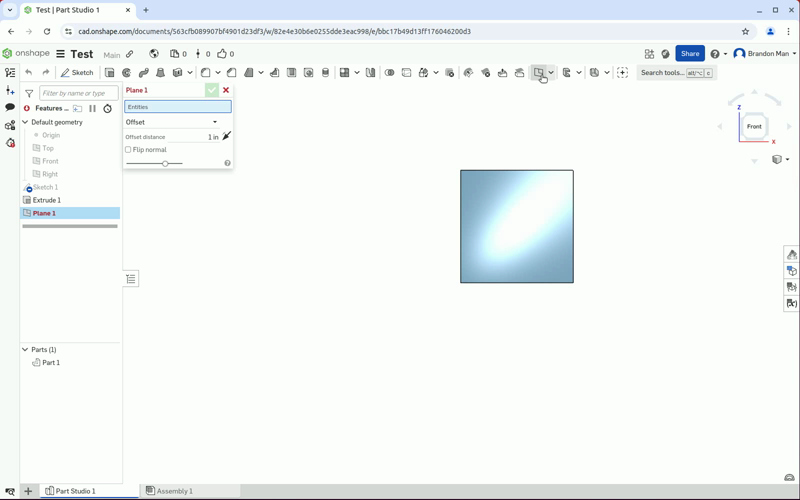
mouse_move(73, 163)
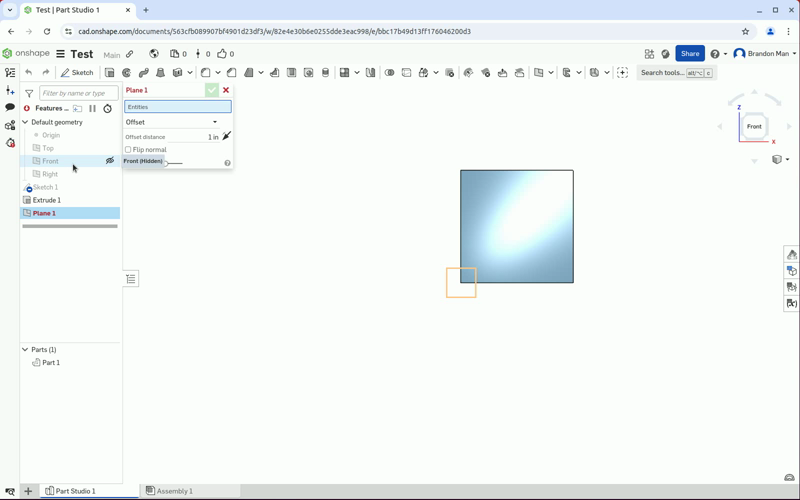
click(73, 163)
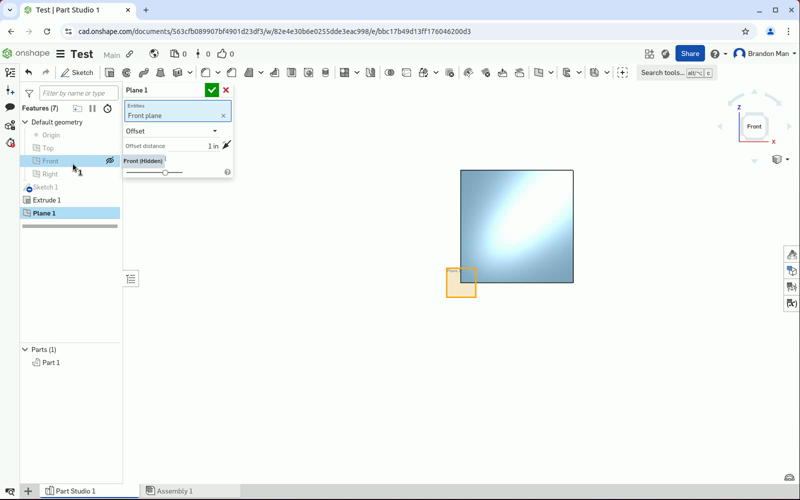
key(tab, 2)
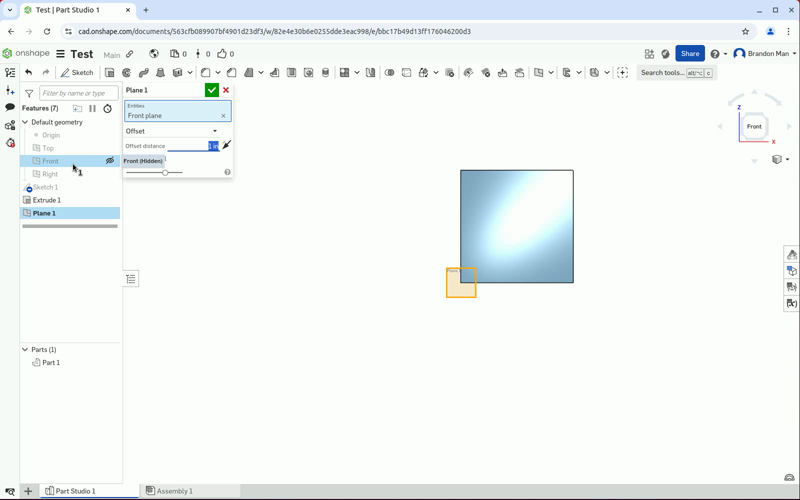
text(23.108)
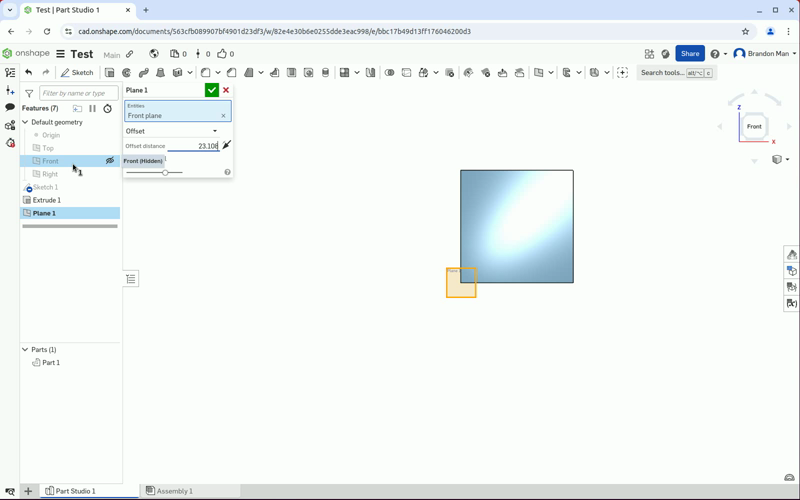
key(enter, 2)
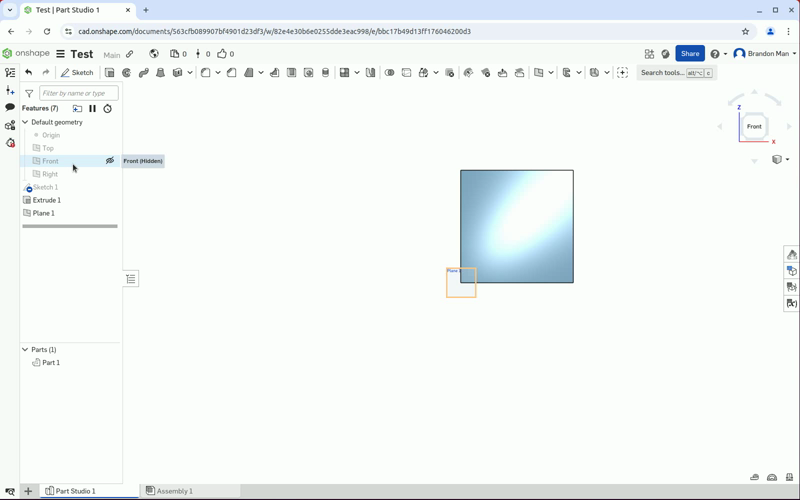
key(shift+s)
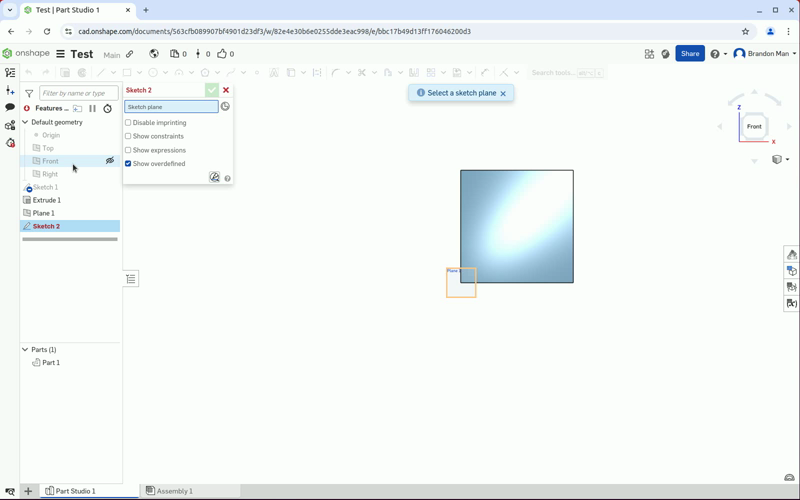
mouse_move(73, 215)
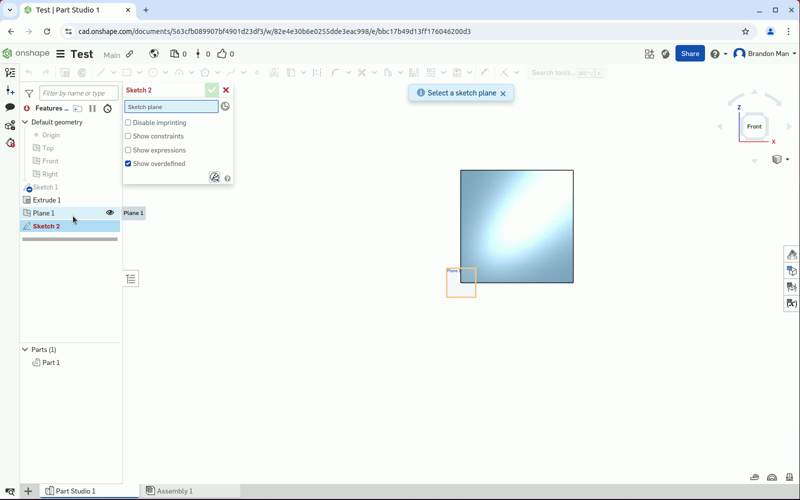
click(73, 215)
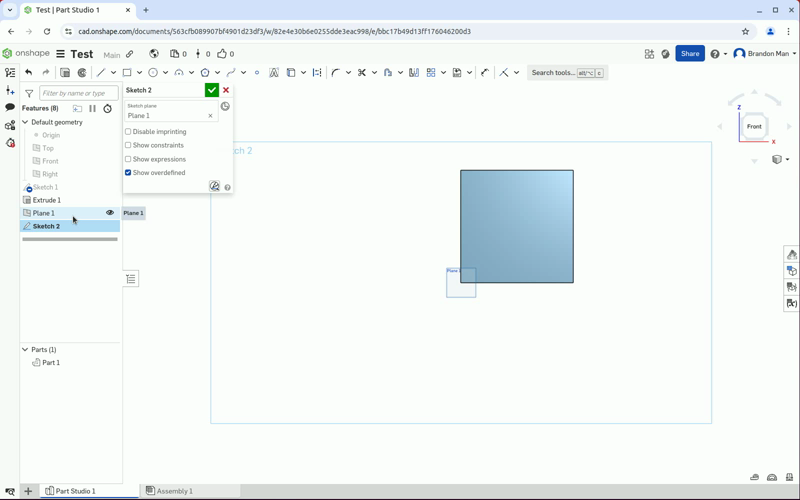
mouse_move(73, 352)
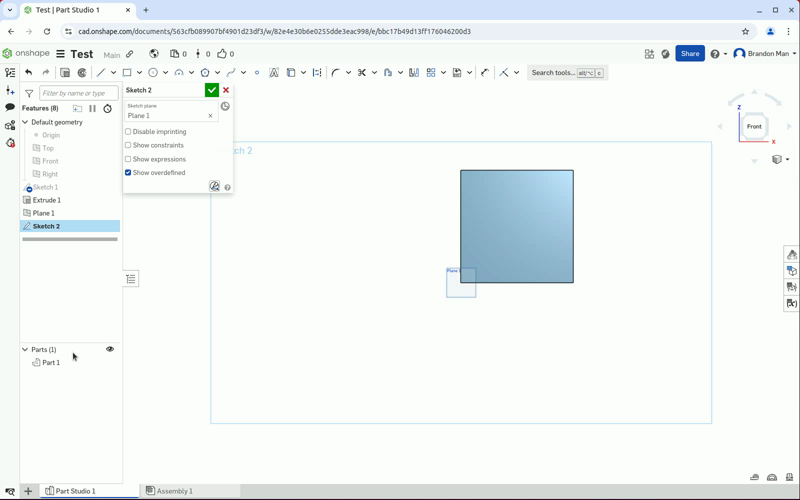
key(y)
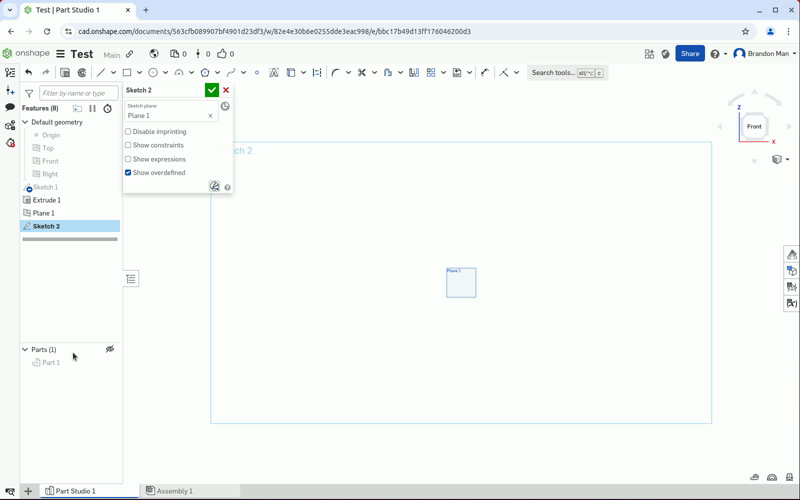
key(c)
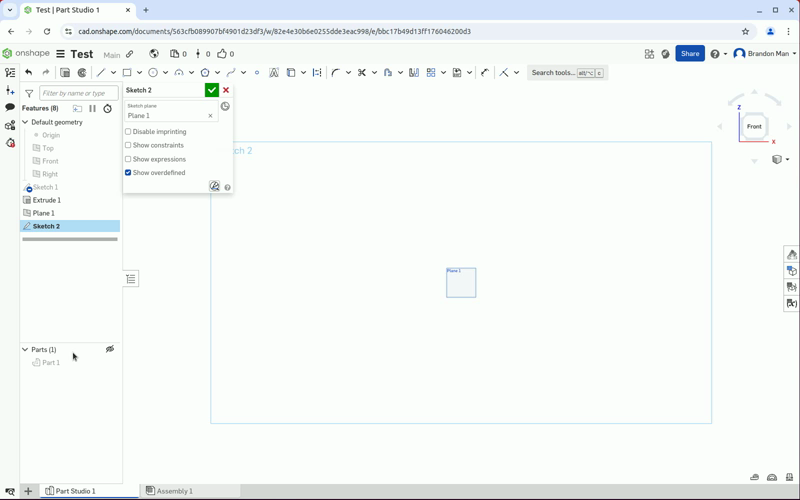
key_down(shift)
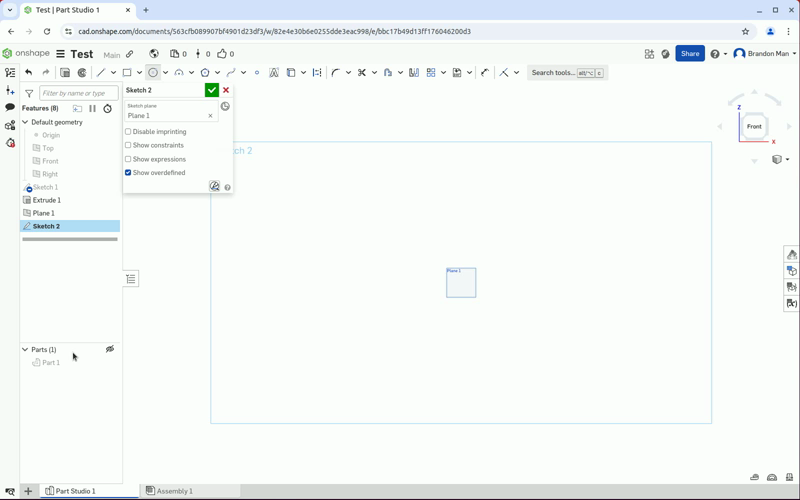
mouse_move(517, 226)
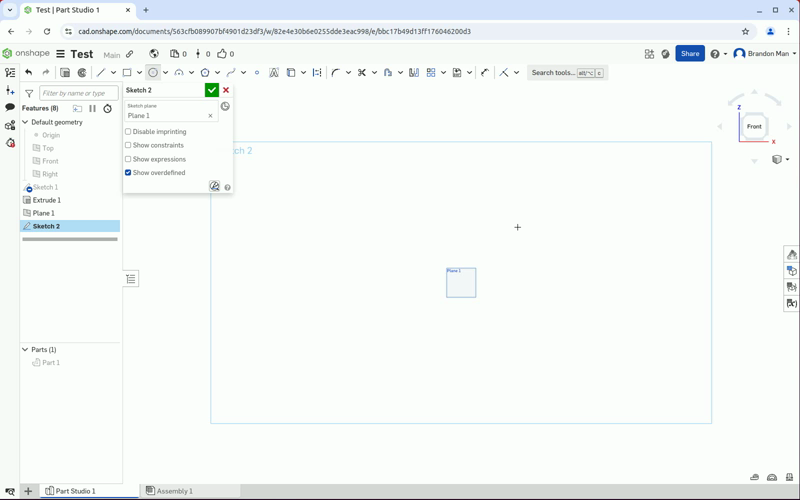
click(517, 226)
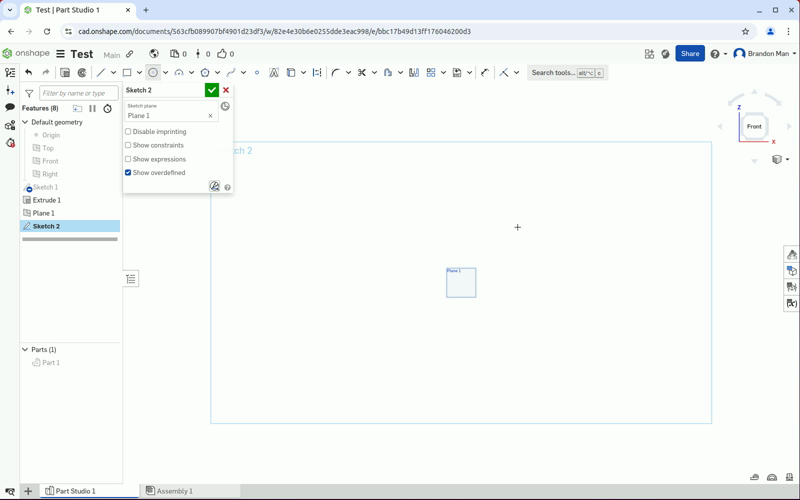
key_up(shift)
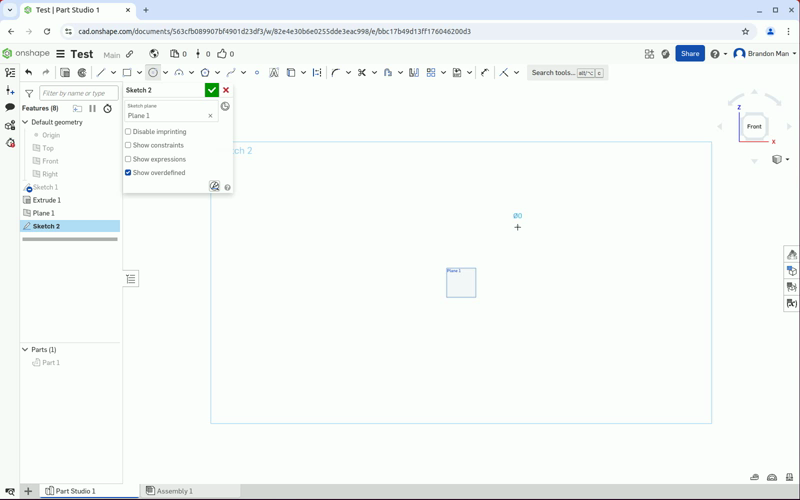
mouse_move(547, 226)
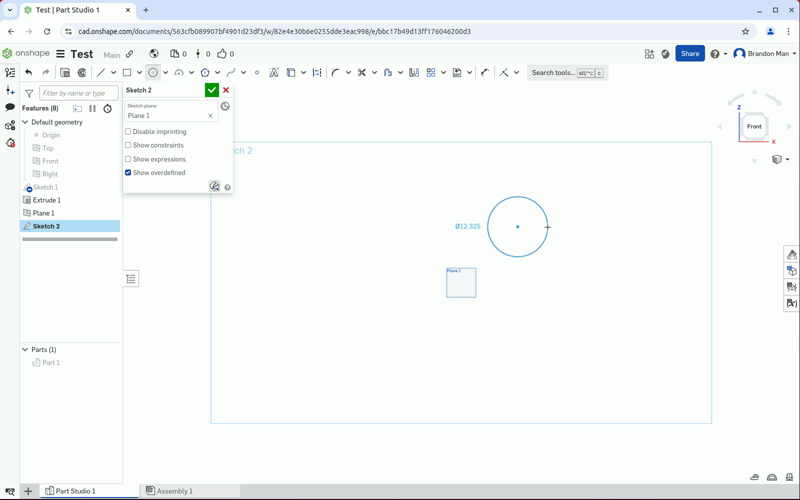
click(547, 226)
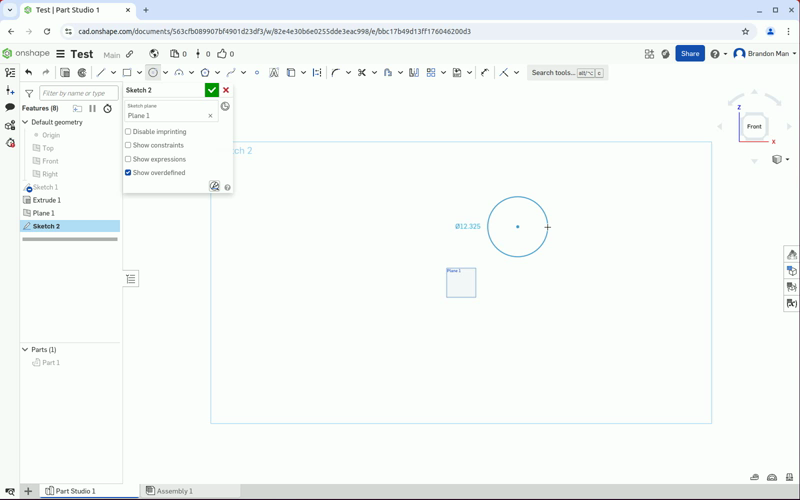
key(esc)
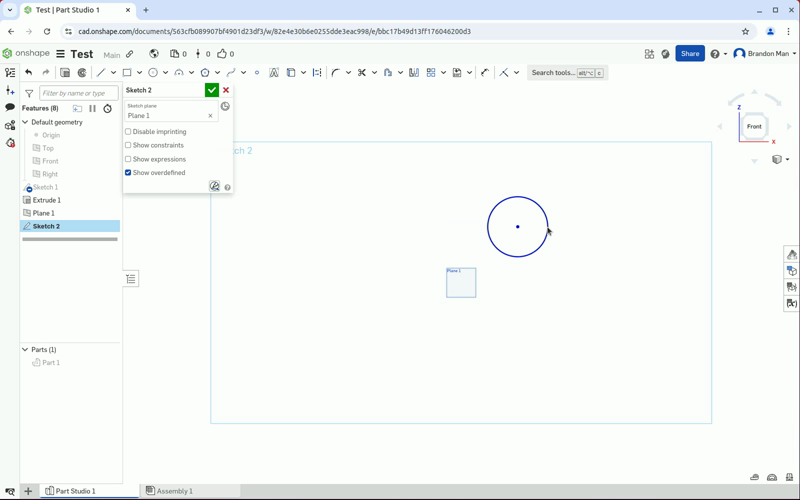
mouse_move(527, 216)
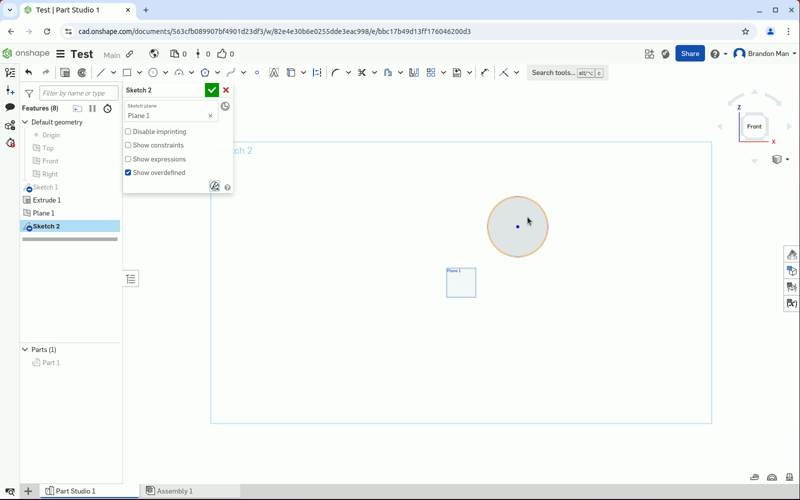
click(527, 216)
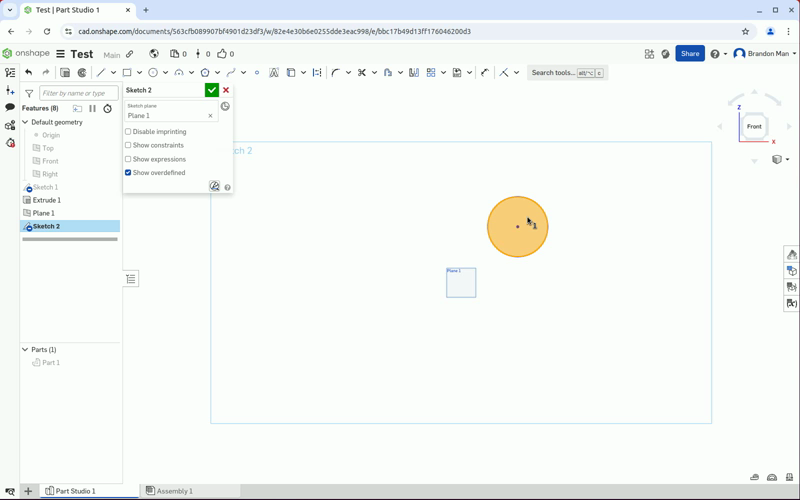
mouse_move(73, 352)
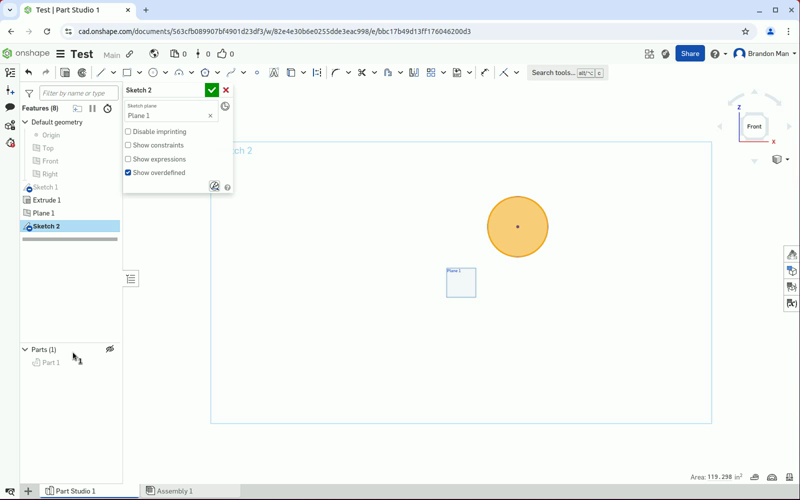
key(shift+y)
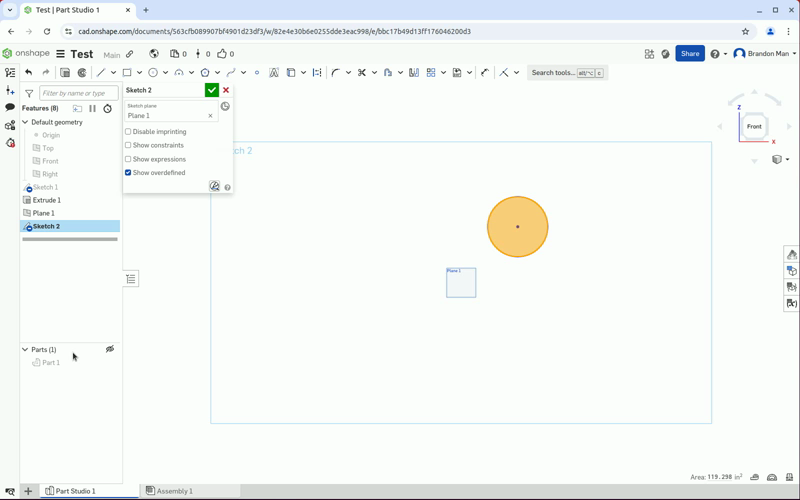
key(shift+e)
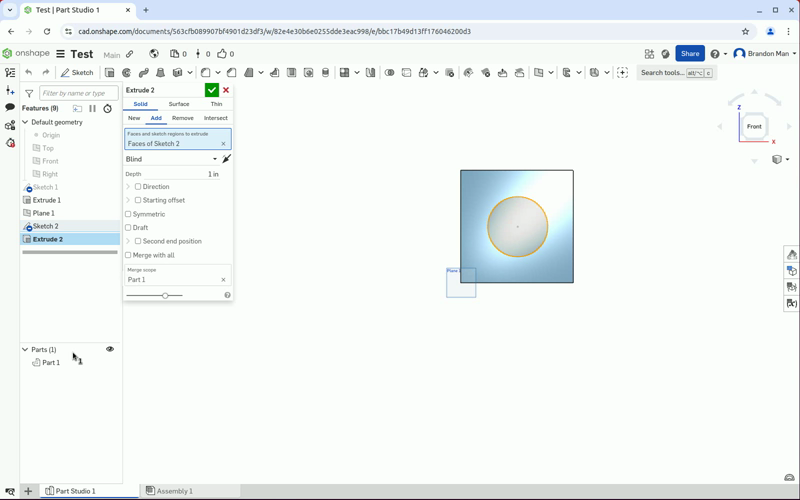
mouse_move(143, 106)
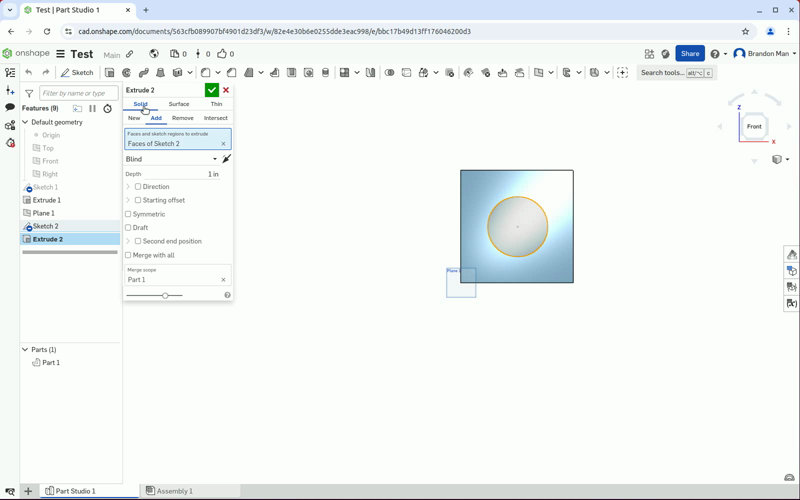
click(143, 106)
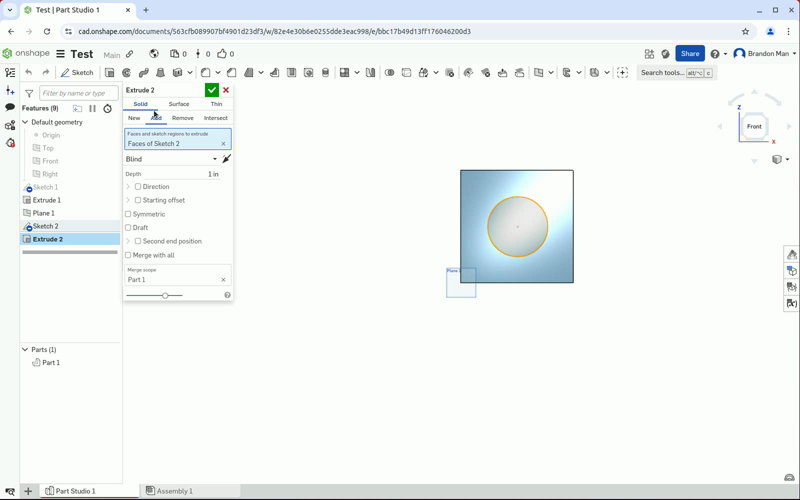
mouse_move(186, 120)
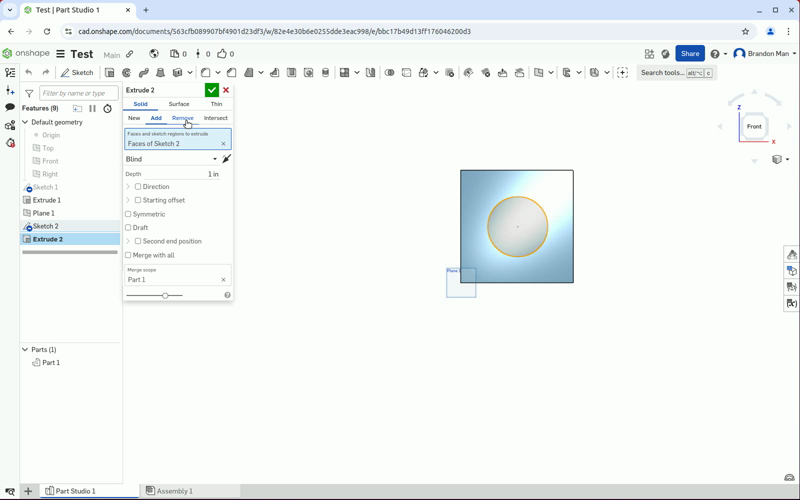
click(186, 120)
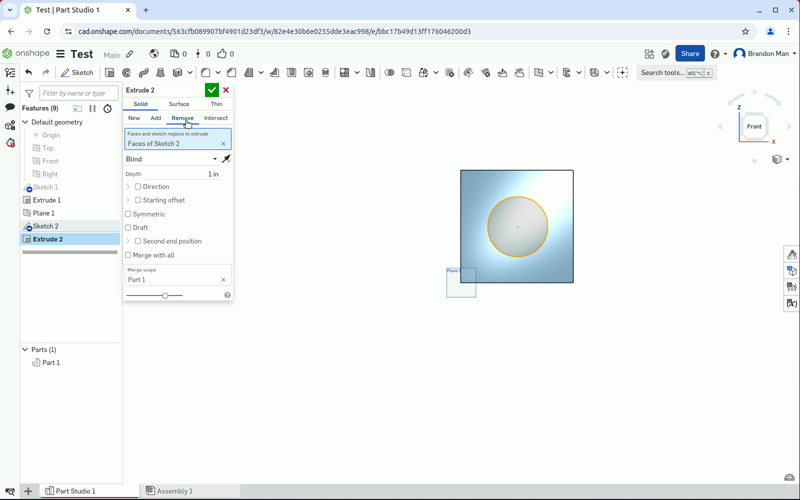
key(tab, 4)
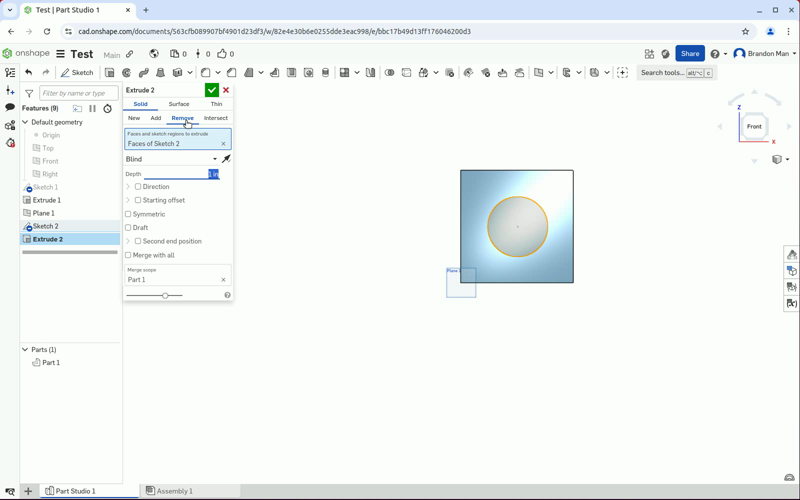
text(7.703)
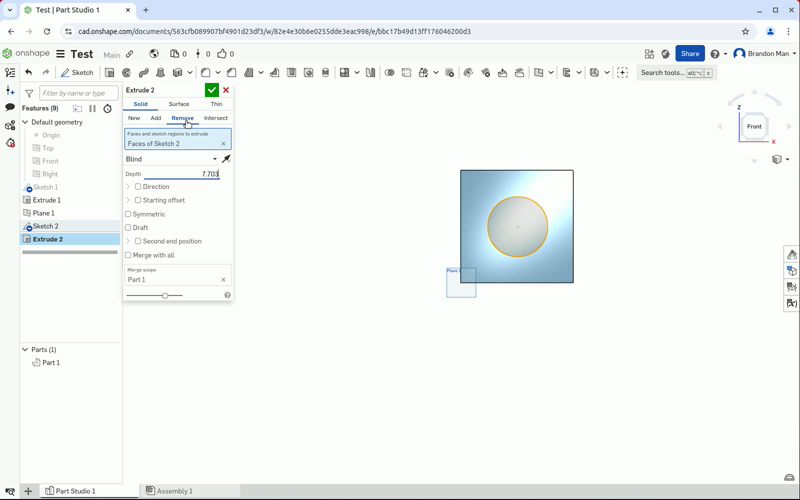
key(tab, 6)
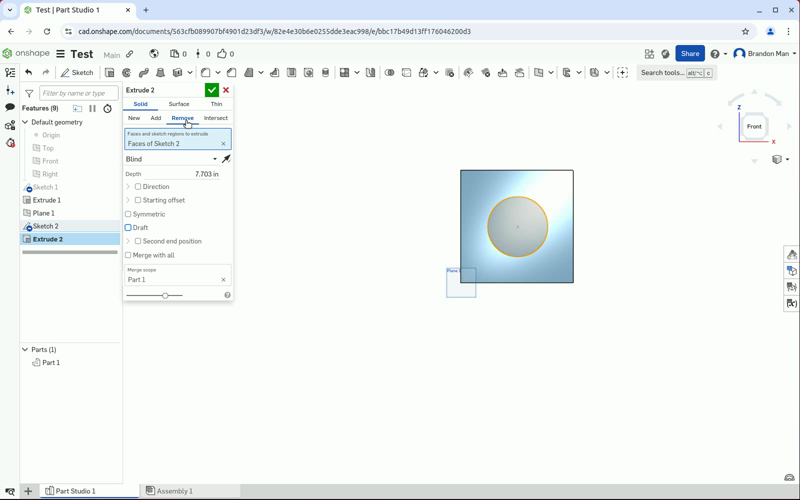
key(space)
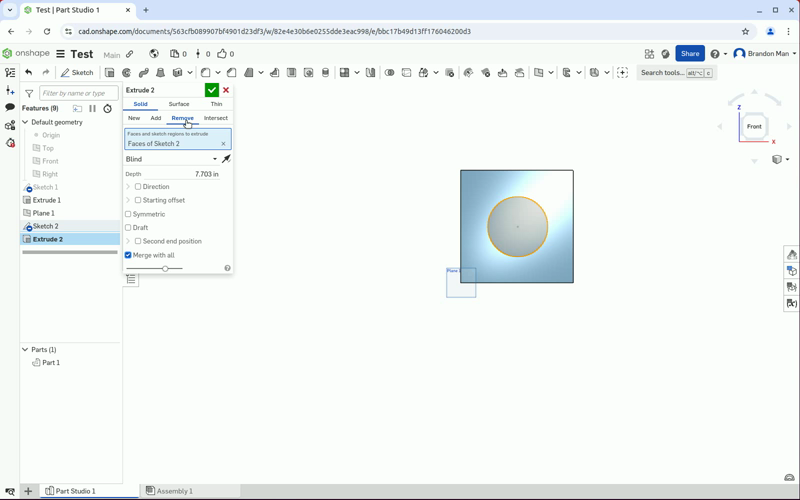
key(enter)
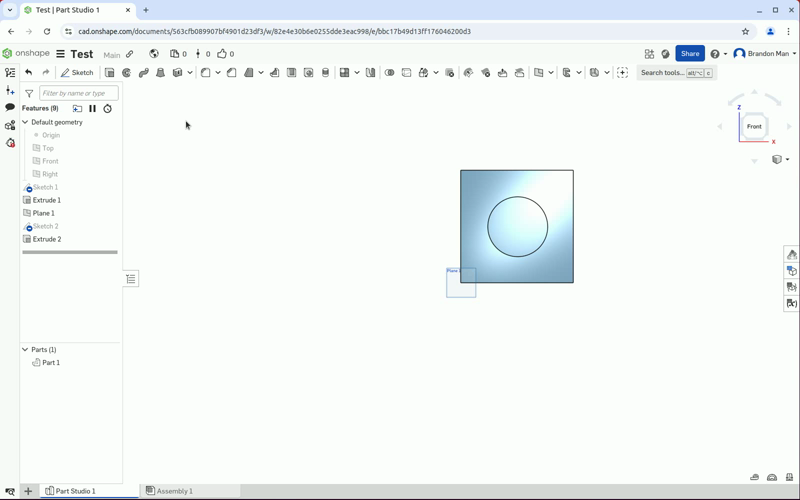
key(shift+h)
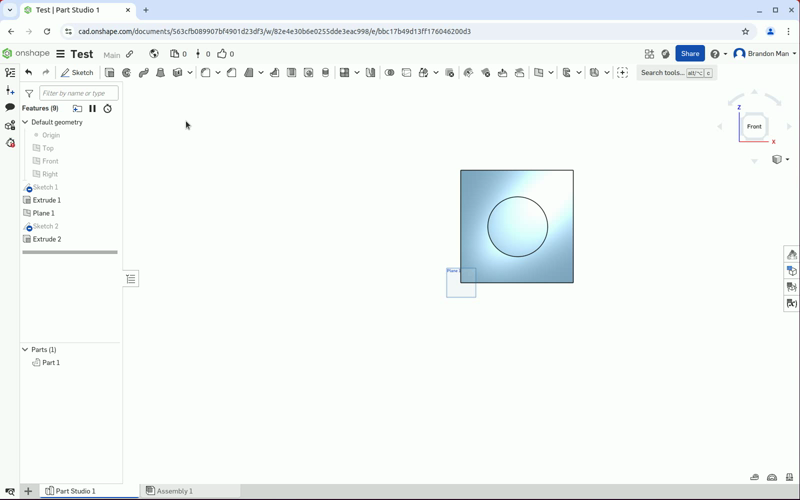
key(shift+h)
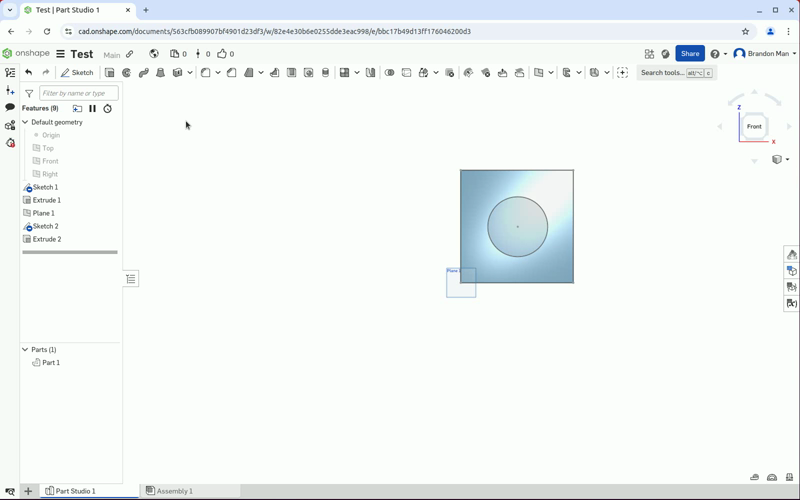
key(shift+7)
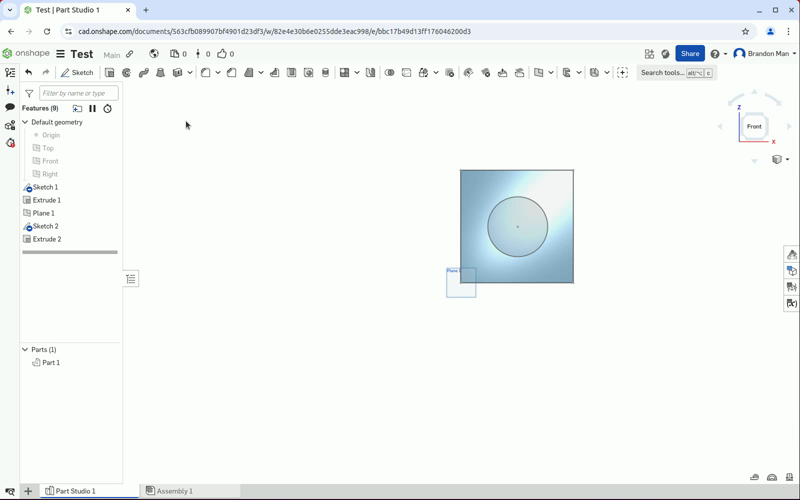
key(left, 2)
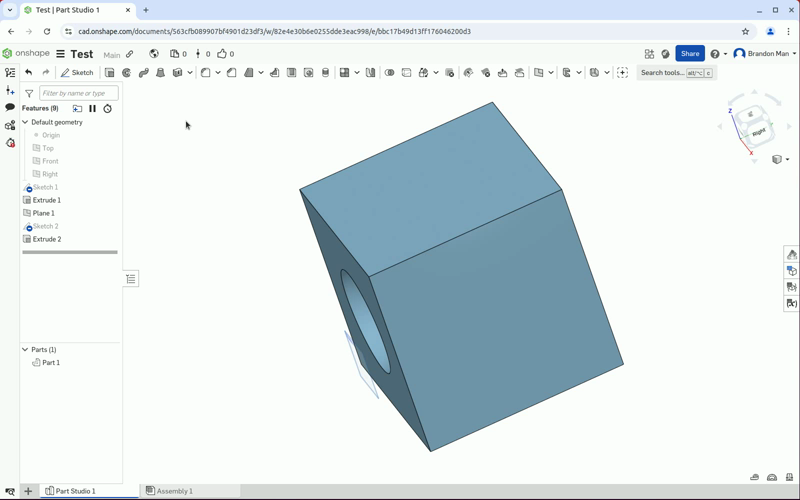
key(down, 2)
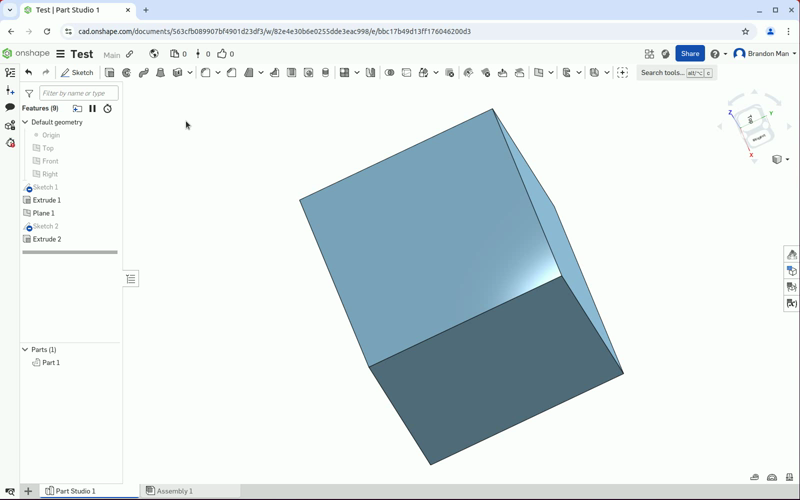
key(up, 2)
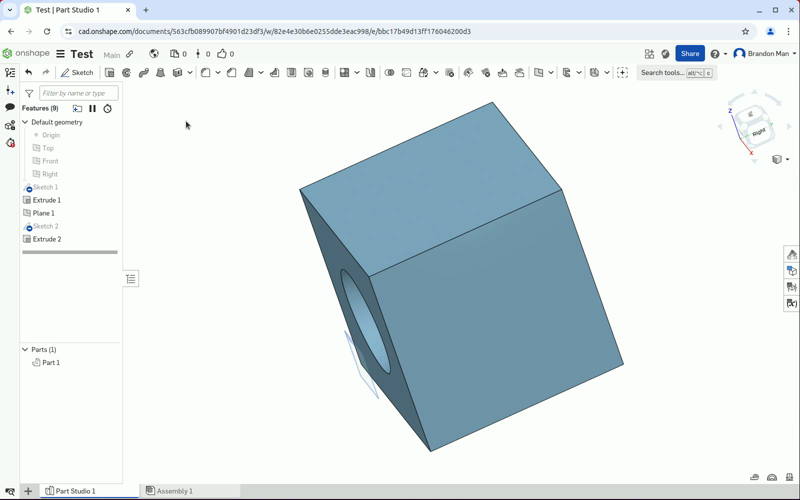
key(right, 2)
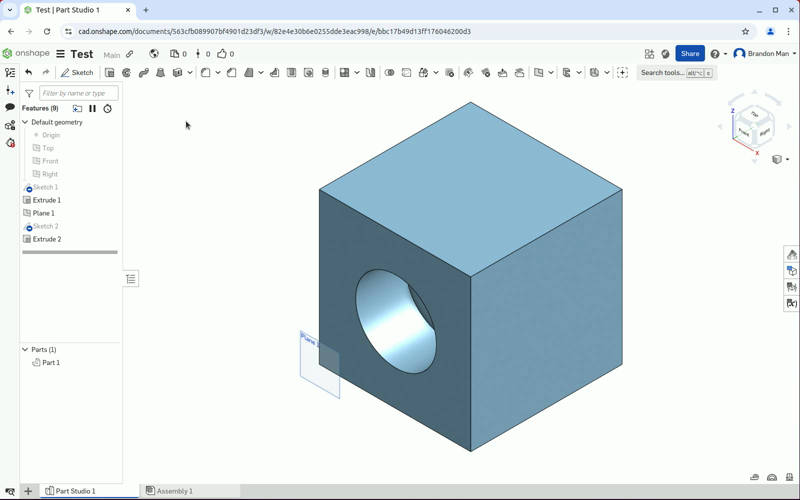
mouse_move(73, 189)
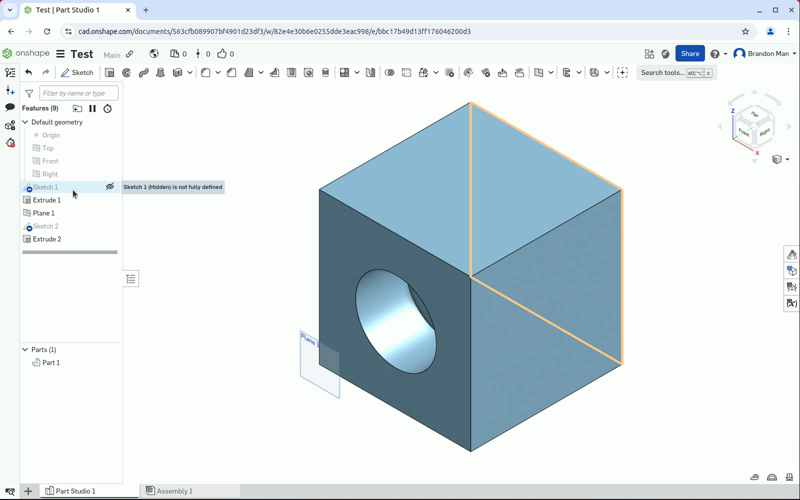
click(73, 189)